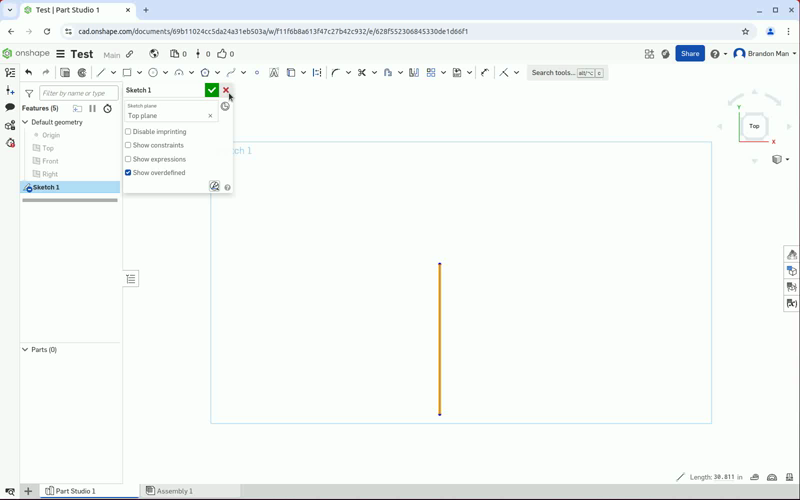
key(shift+h)
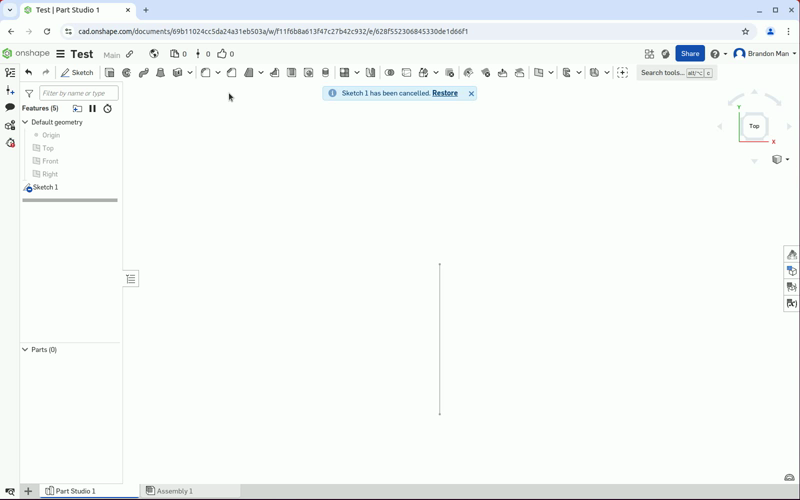
mouse_move(73, 352)
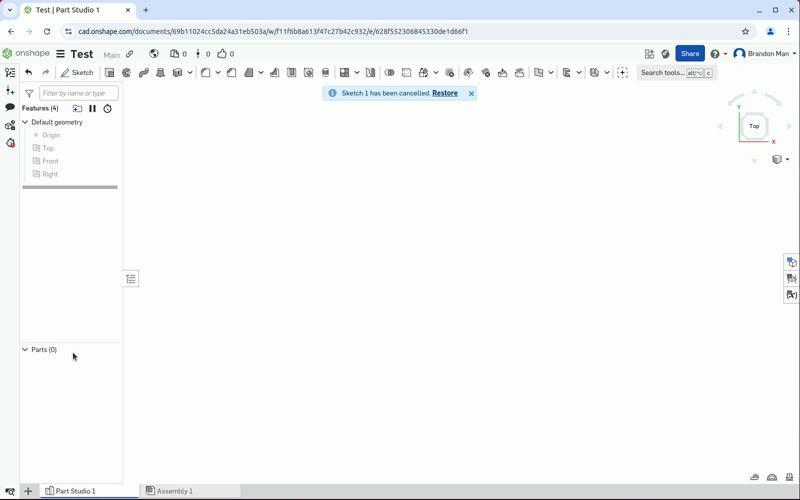
key(y)
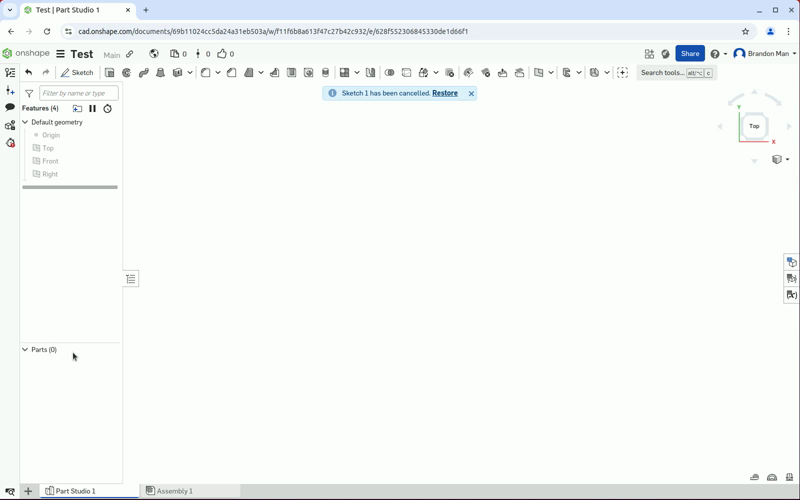
key(shift+p)
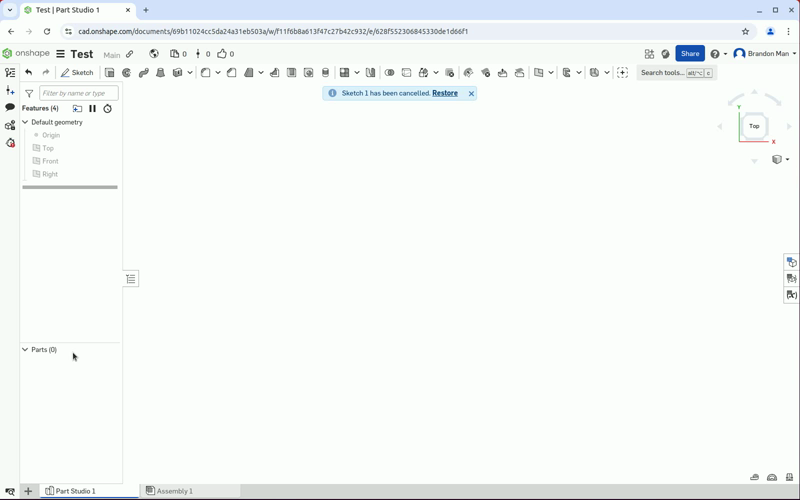
key(space)
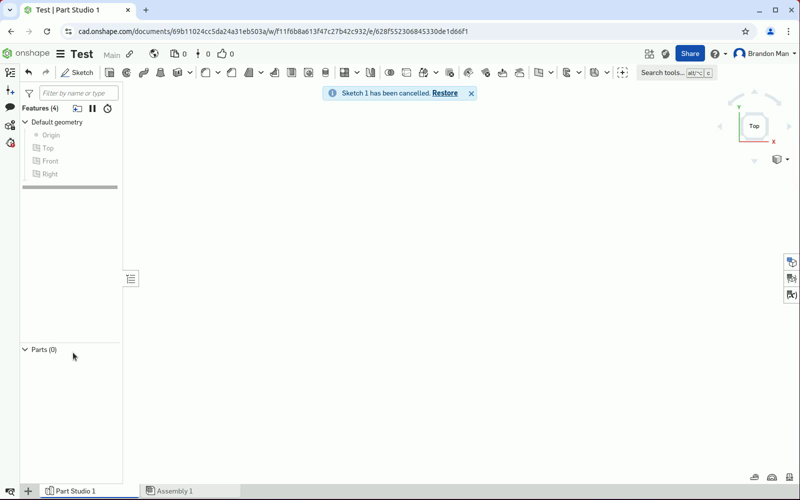
key_down(shift)
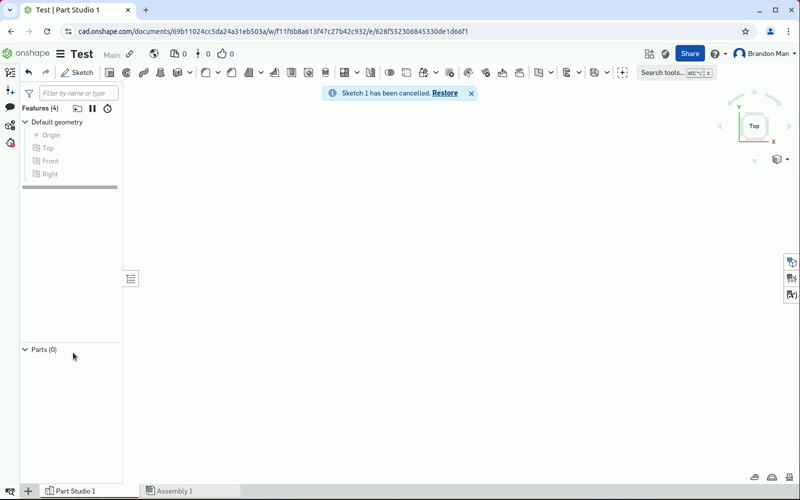
key(up)
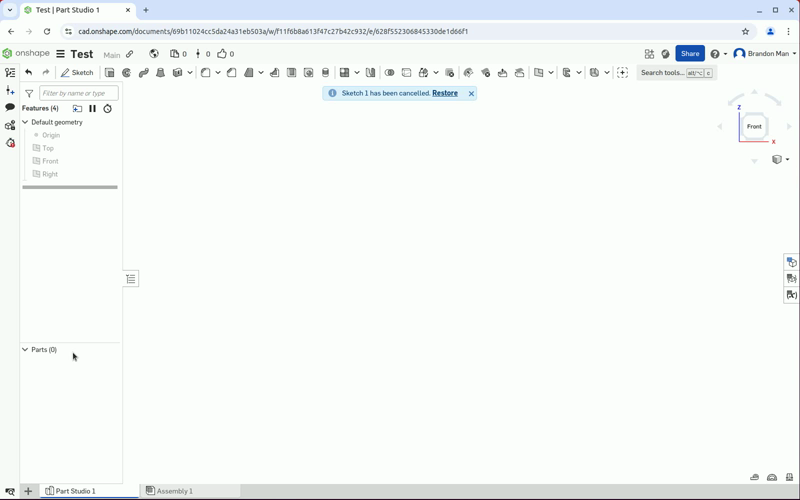
key_up(shift)
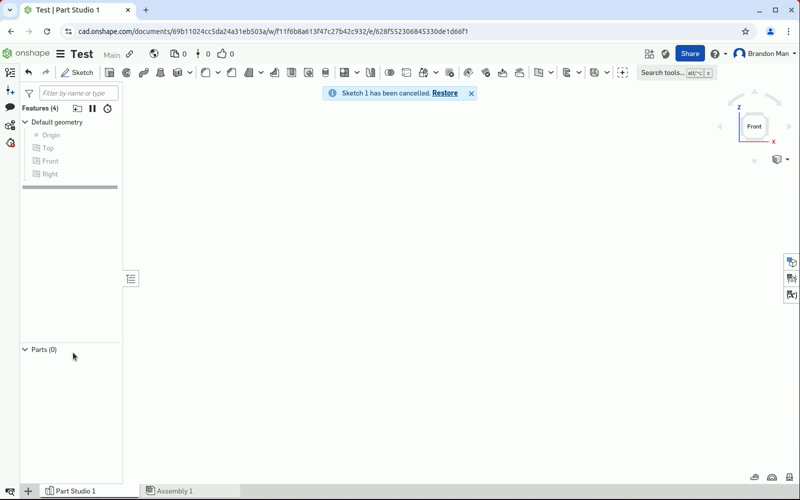
mouse_move(73, 352)
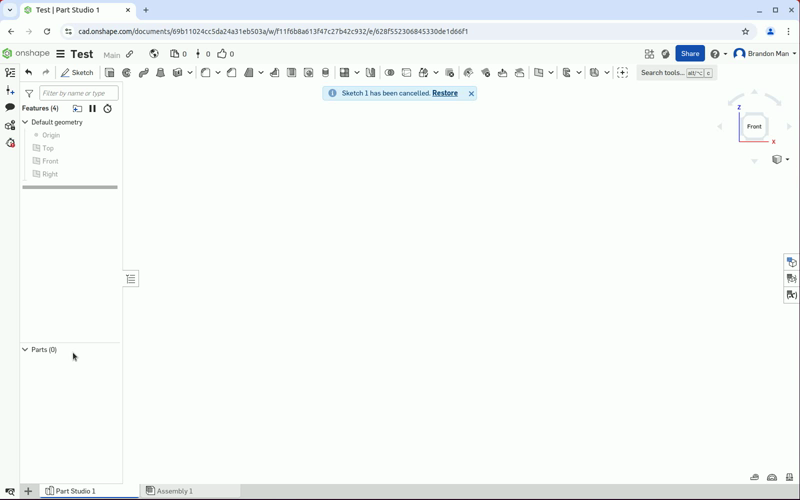
key(shift+y)
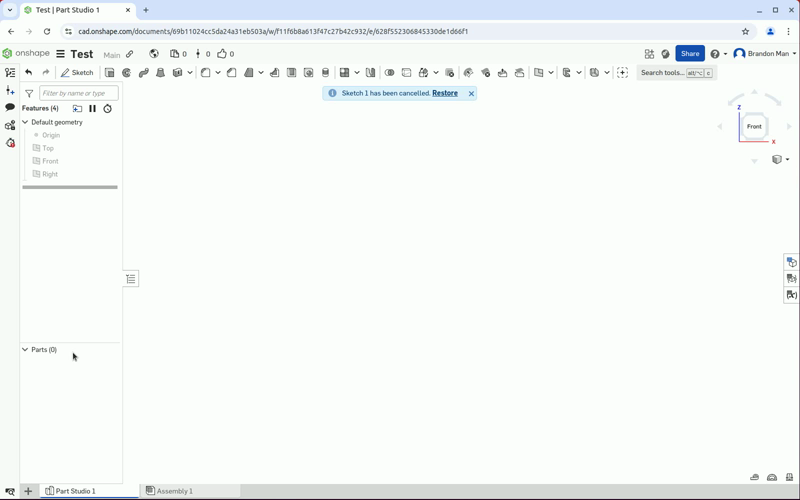
key(shift+s)
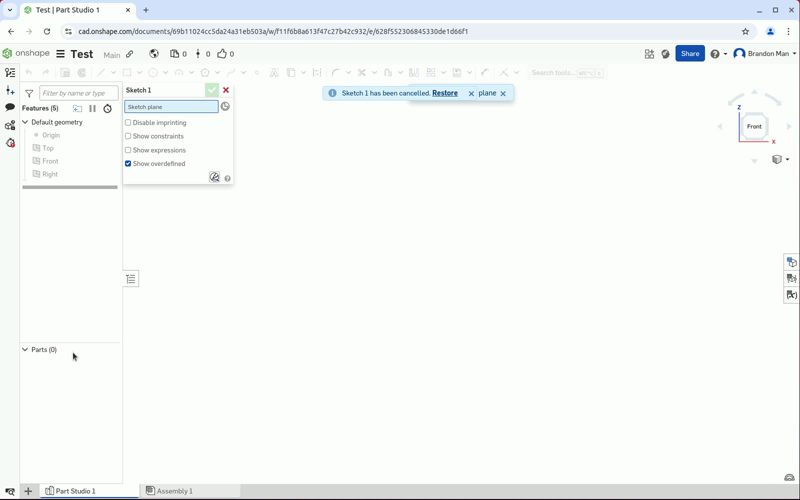
mouse_move(73, 163)
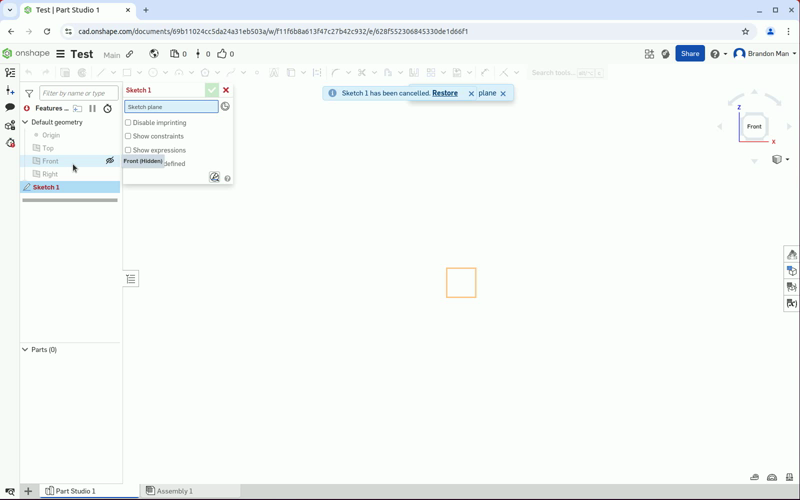
click(73, 163)
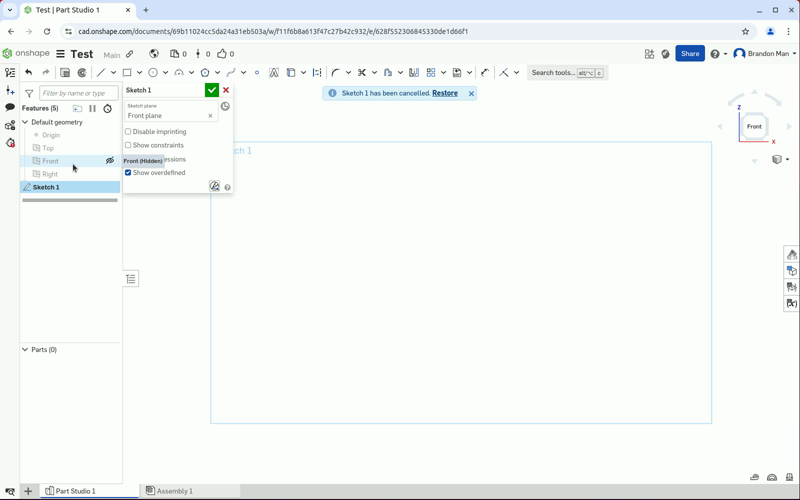
mouse_move(73, 352)
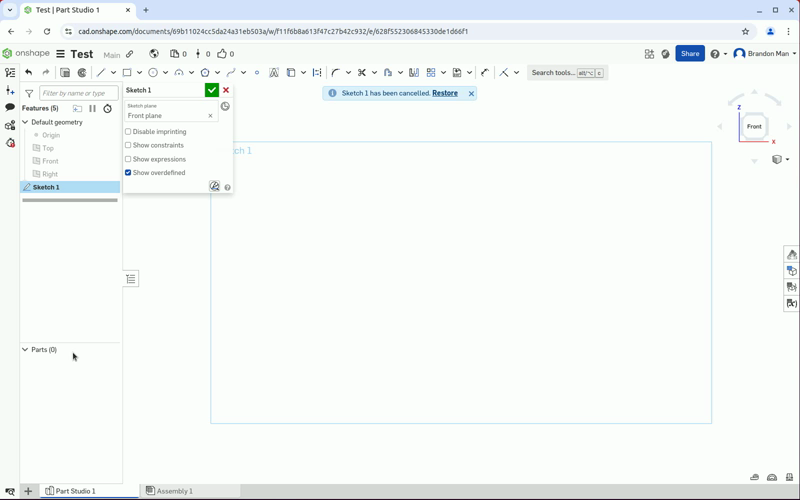
key(y)
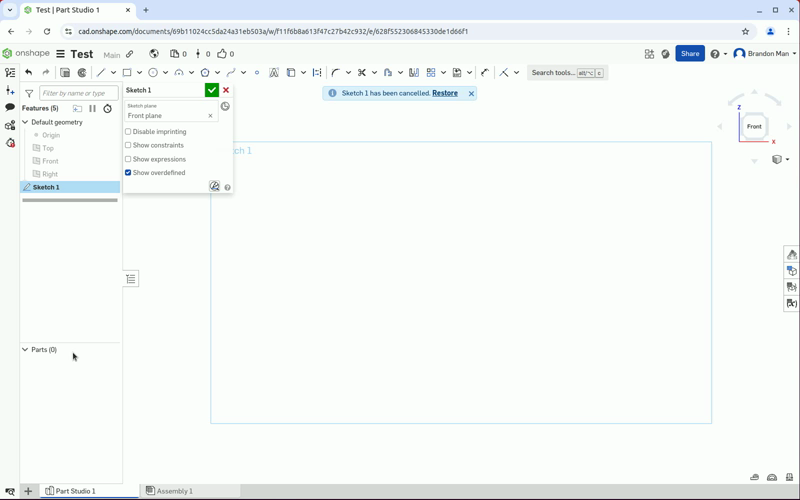
key(c)
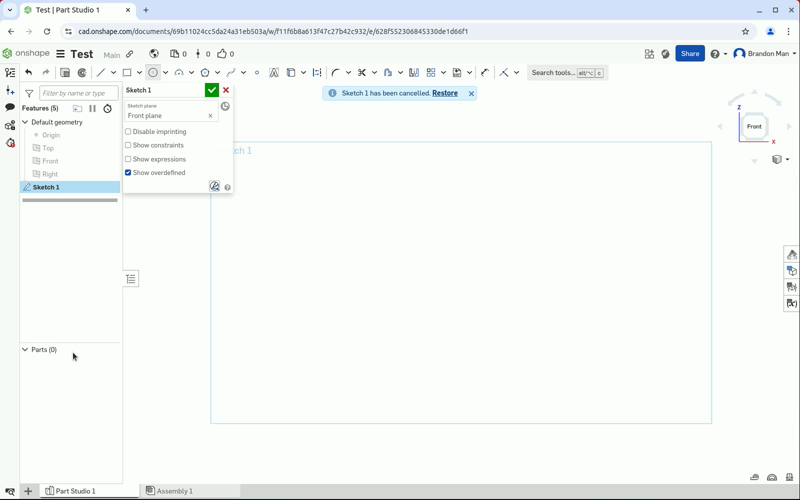
key_down(shift)
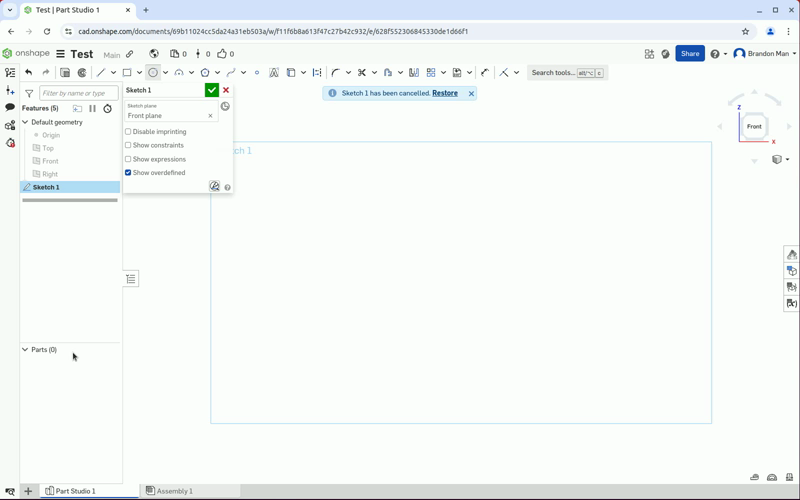
mouse_move(461, 282)
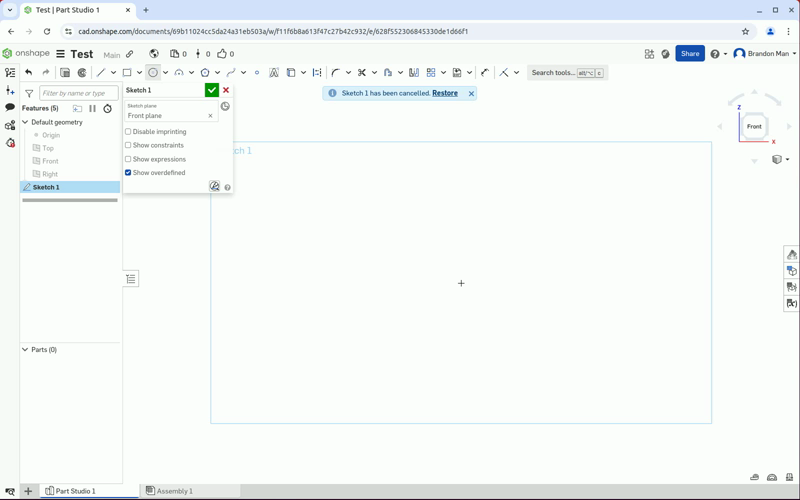
click(461, 282)
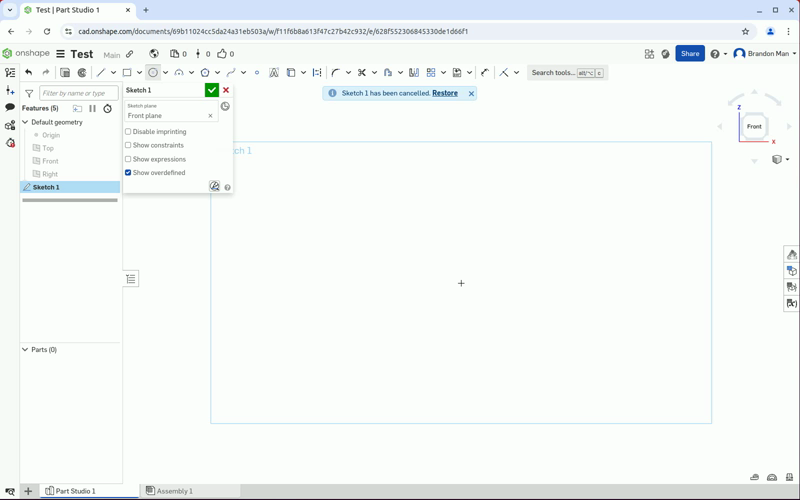
key_up(shift)
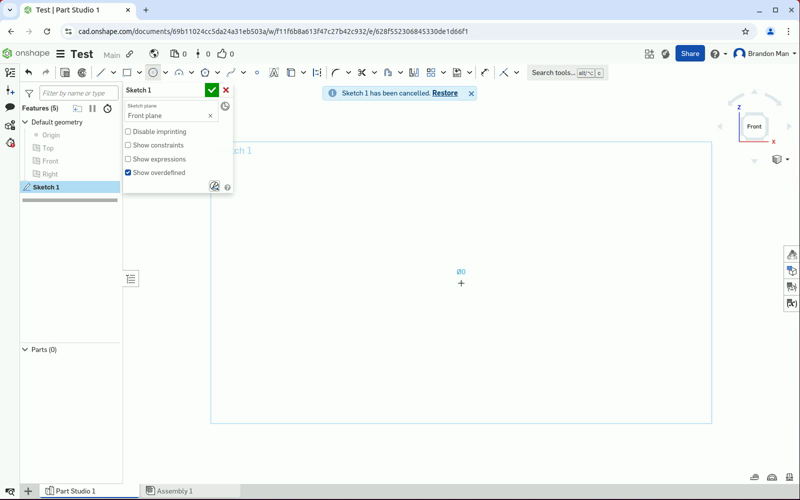
mouse_move(532, 282)
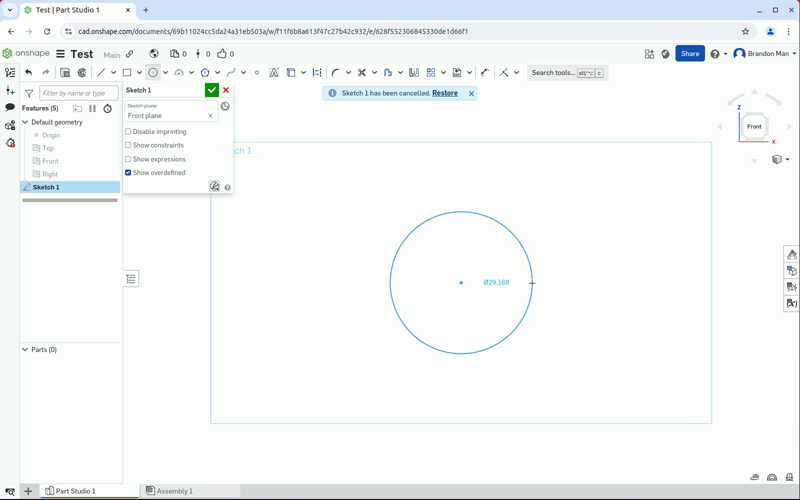
click(532, 282)
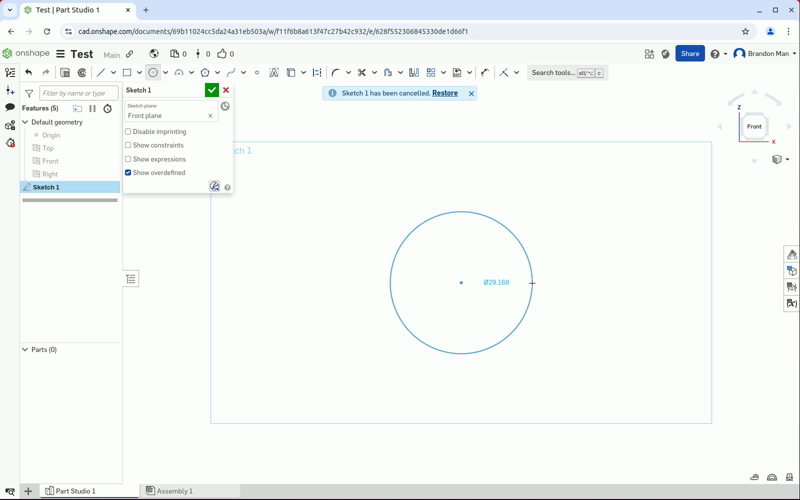
key(esc)
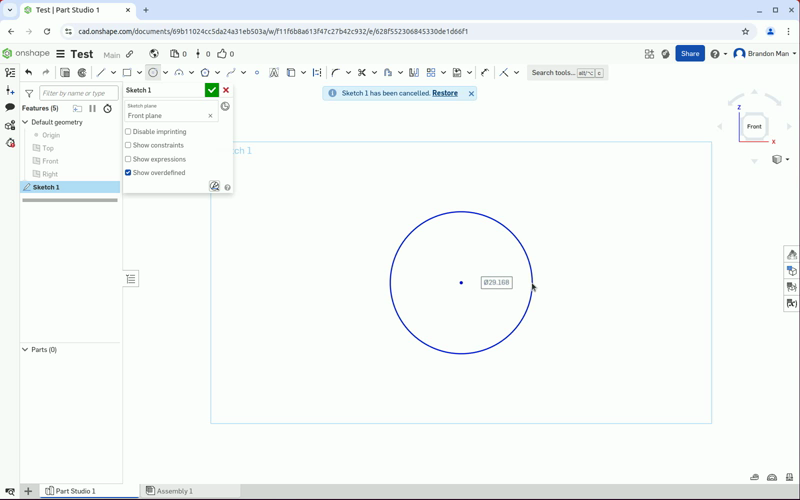
key(c)
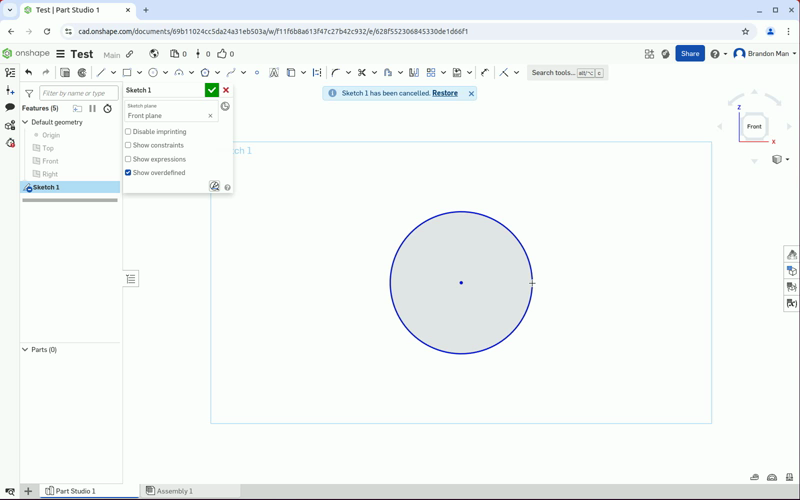
key_down(shift)
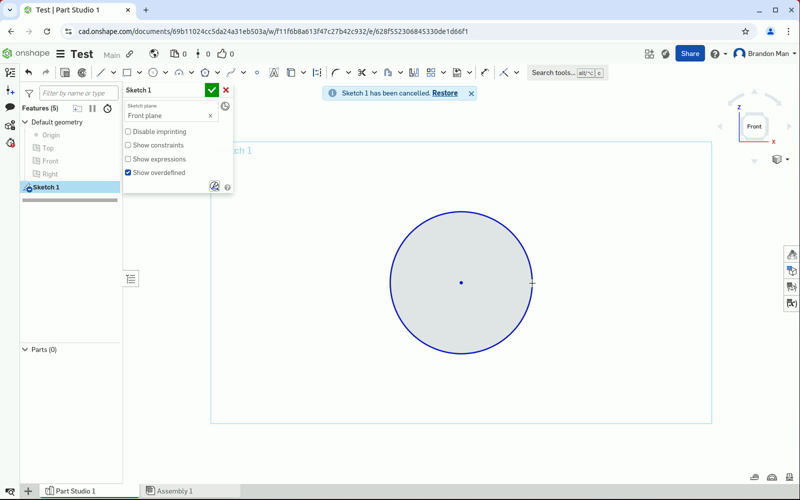
mouse_move(461, 282)
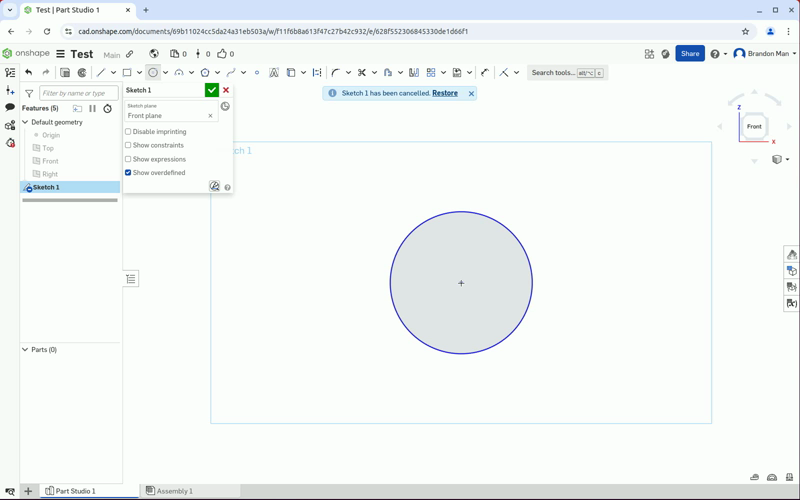
click(461, 282)
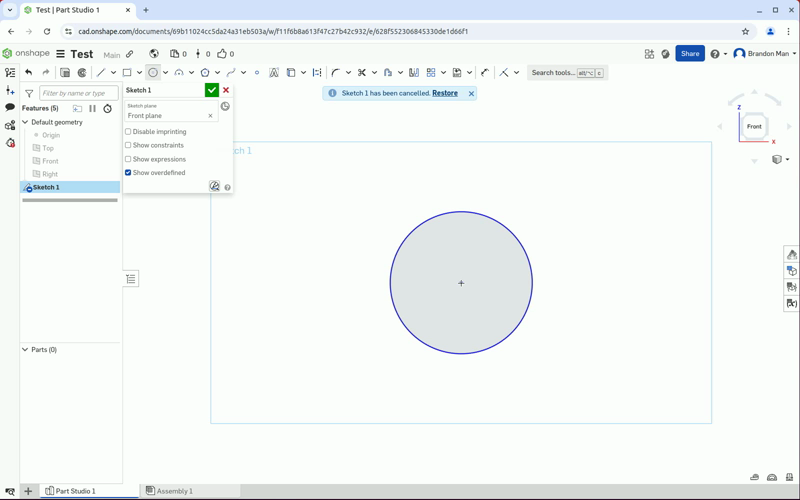
key_up(shift)
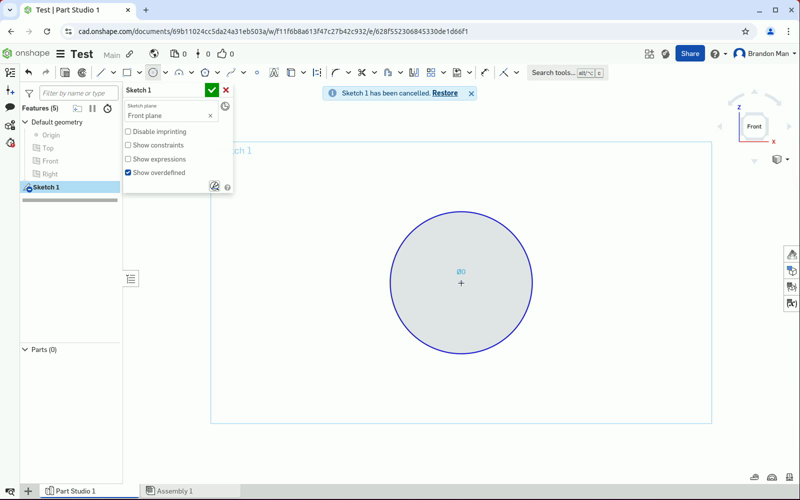
mouse_move(526, 282)
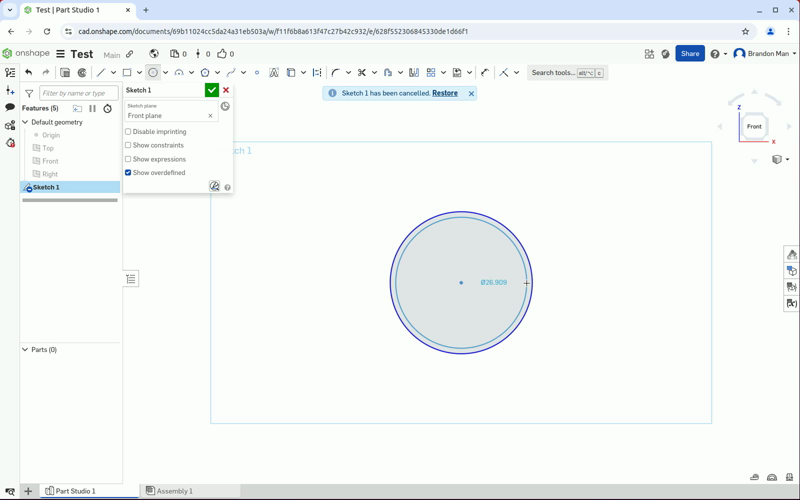
click(526, 282)
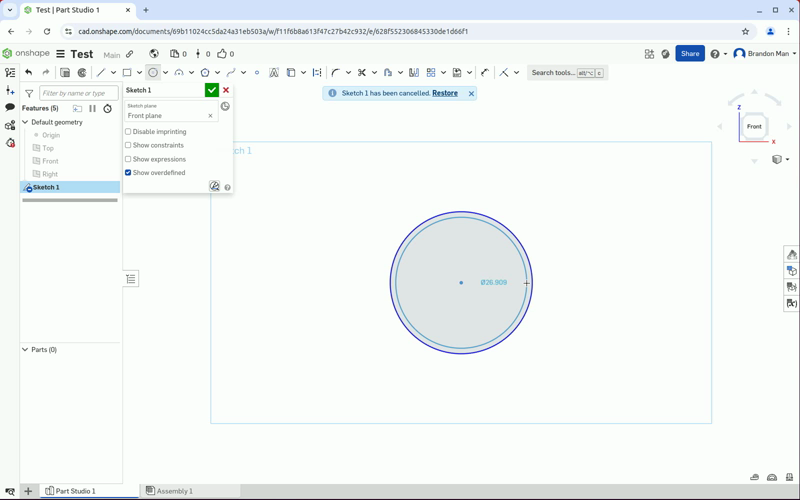
key(esc)
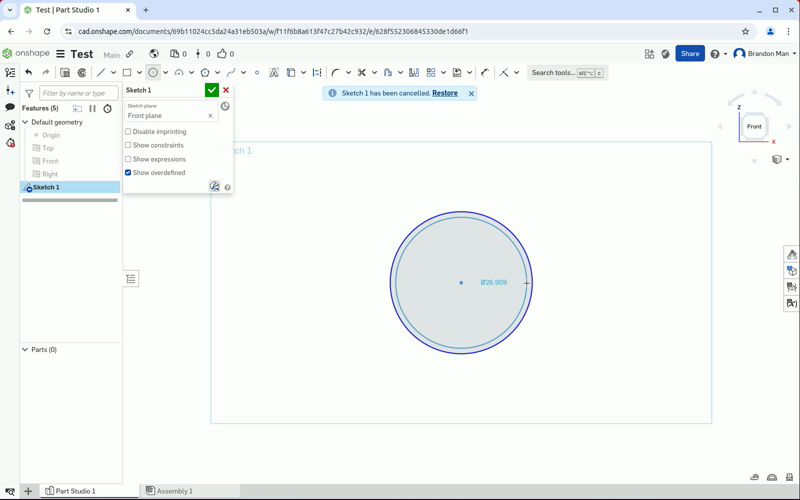
mouse_move(402, 317)
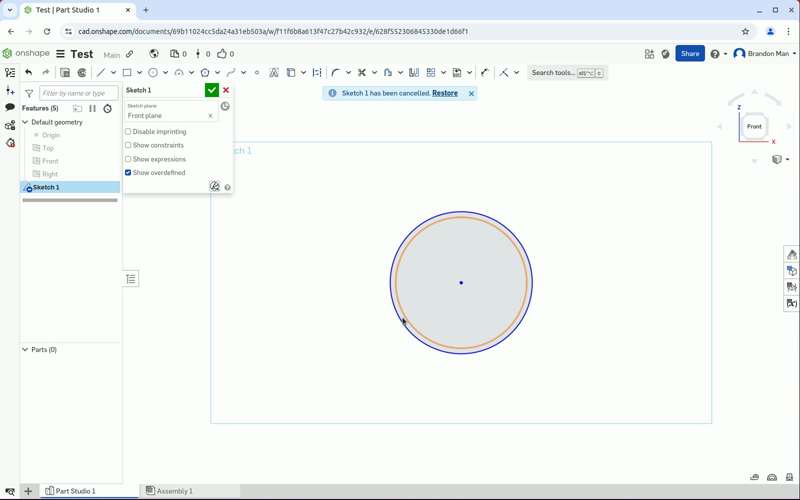
click(402, 317)
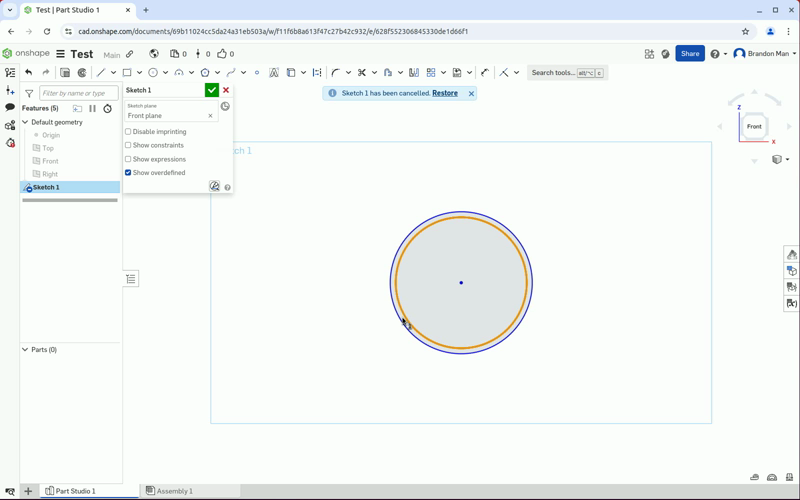
mouse_move(73, 352)
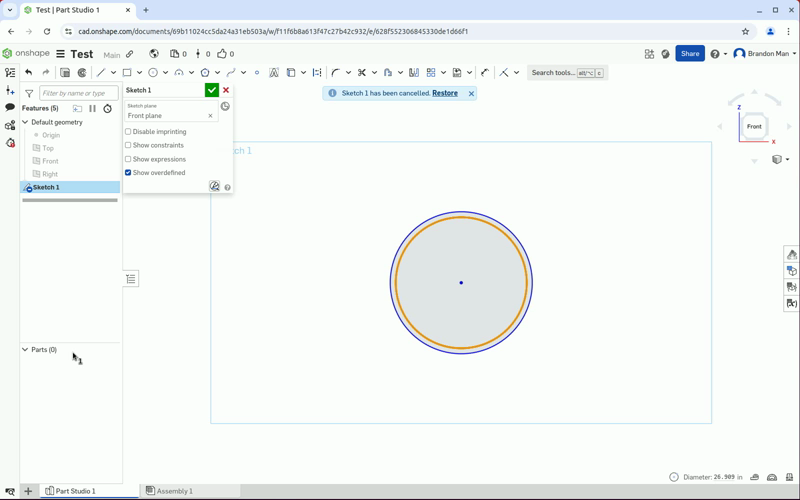
key(shift+y)
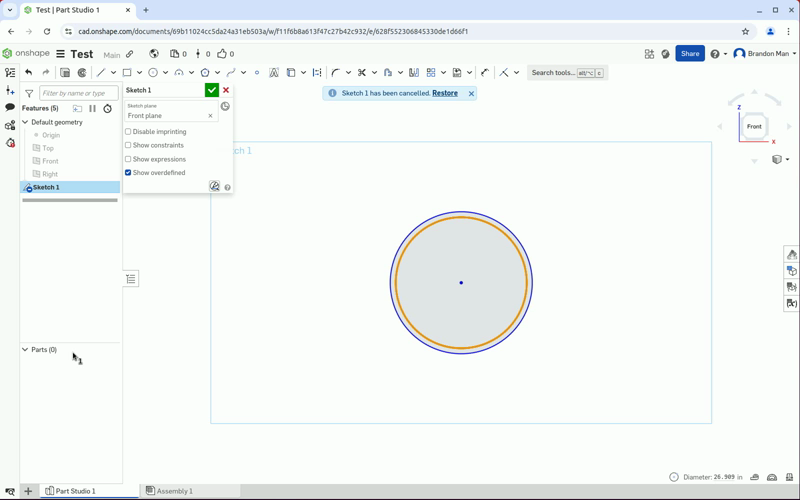
key(shift+e)
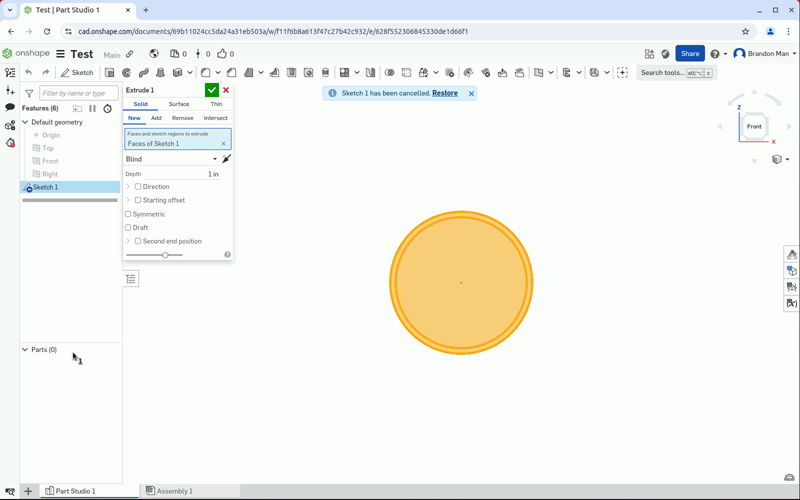
mouse_move(143, 106)
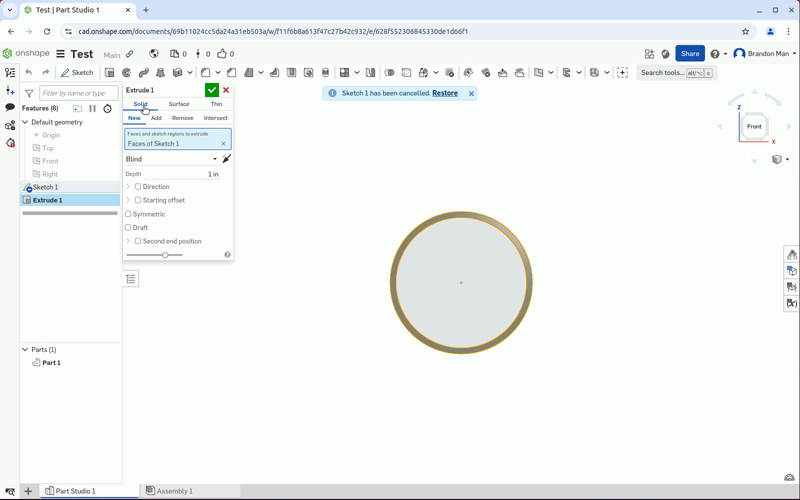
click(143, 106)
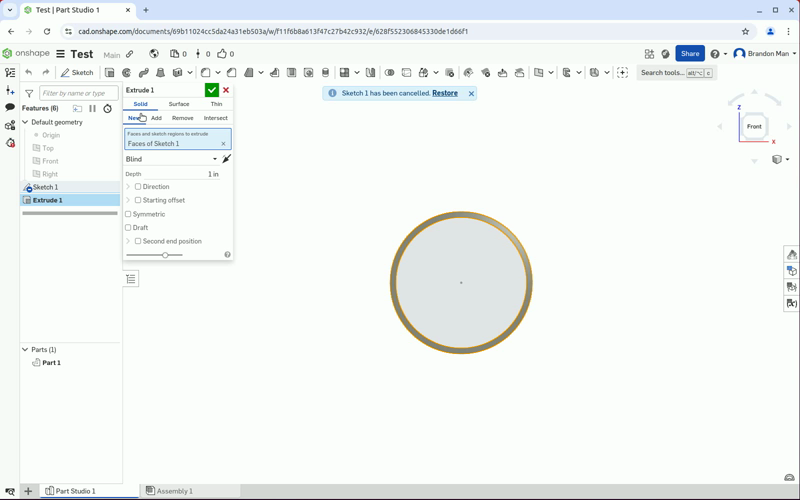
mouse_move(137, 120)
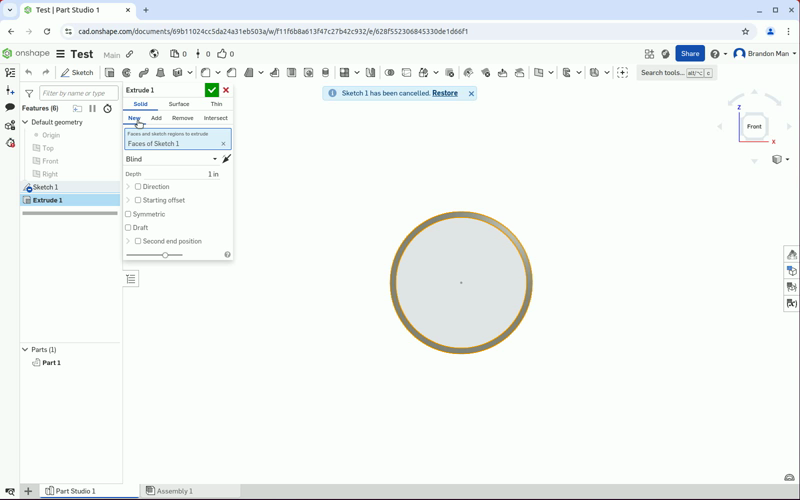
click(137, 120)
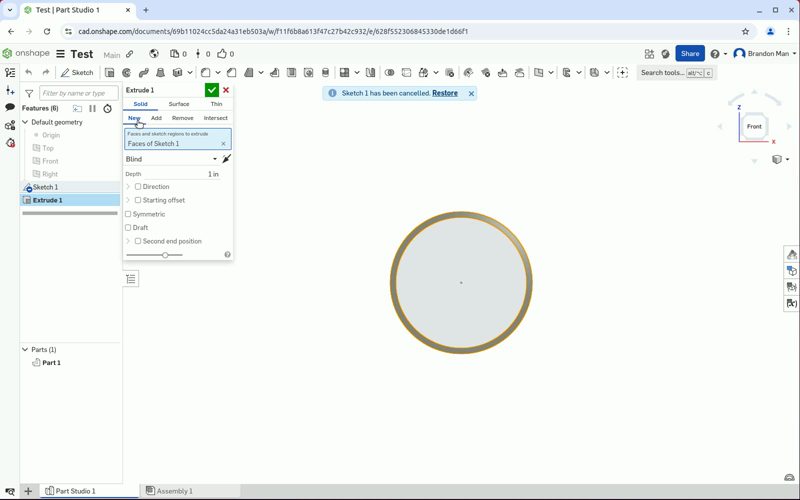
key(tab, 4)
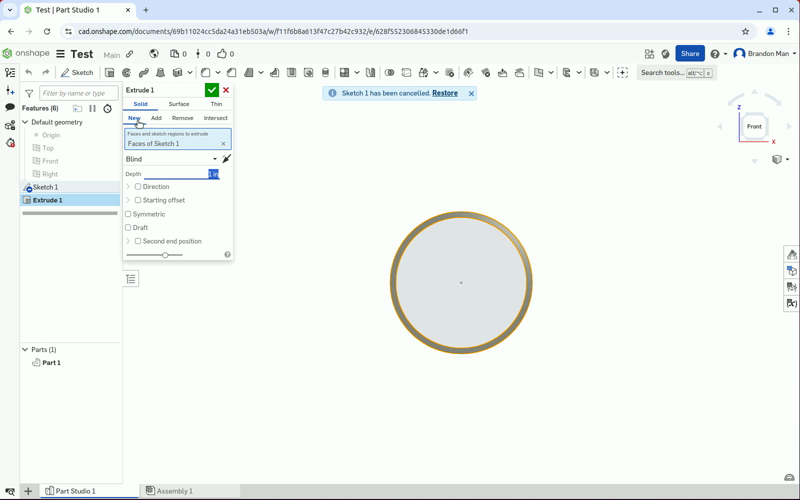
text(46.216)
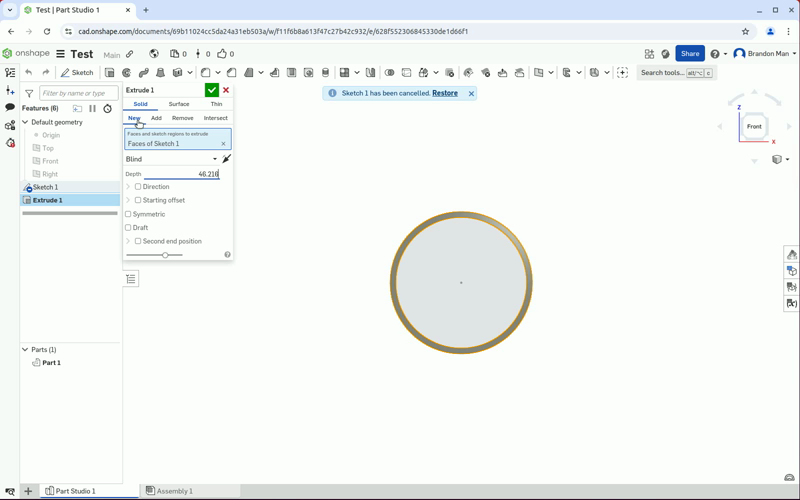
key(tab, 3)
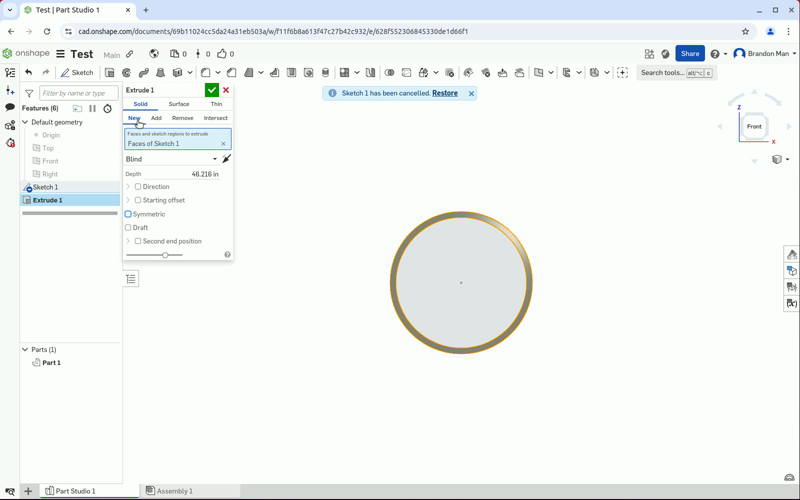
key(space)
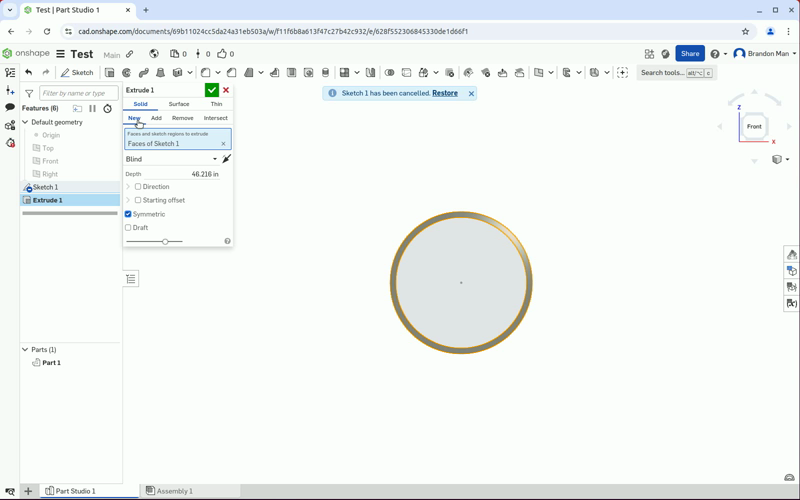
key(enter)
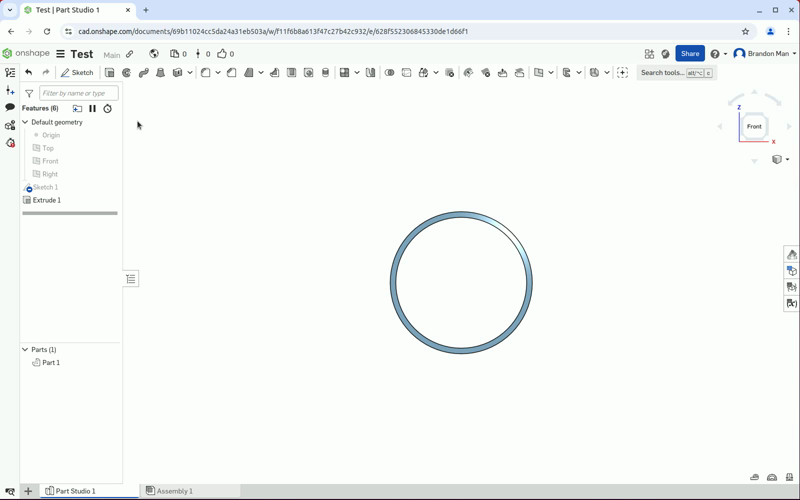
key(shift+h)
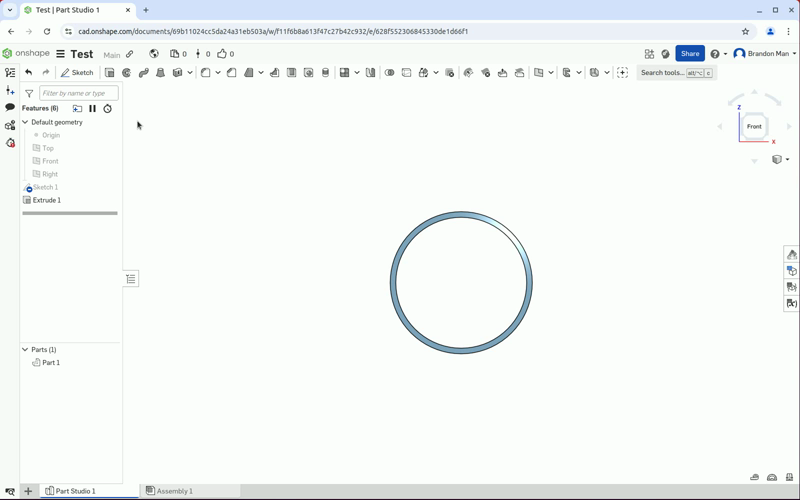
key(shift+h)
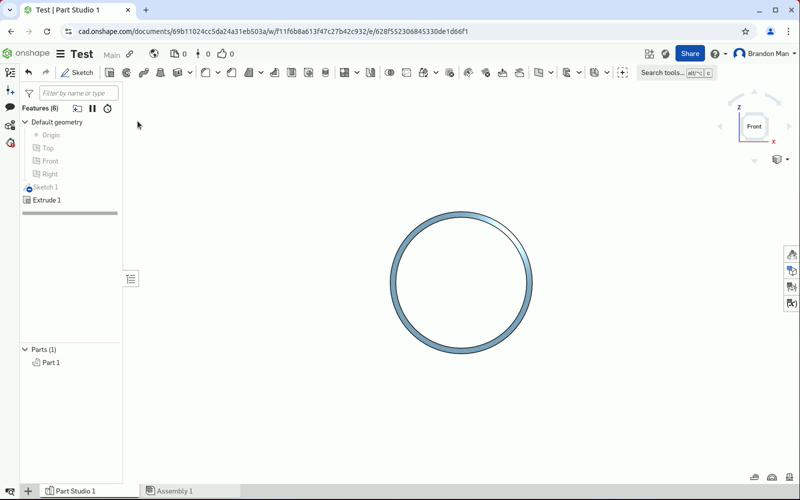
mouse_move(73, 189)
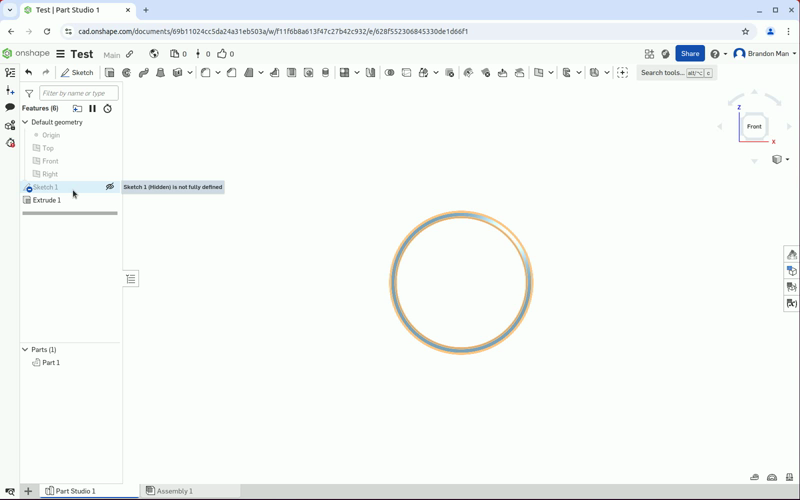
click(73, 189)
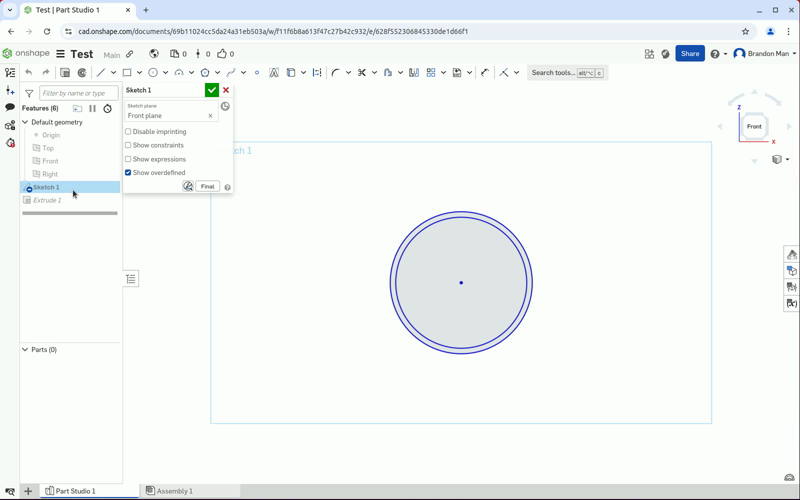
mouse_move(229, 92)
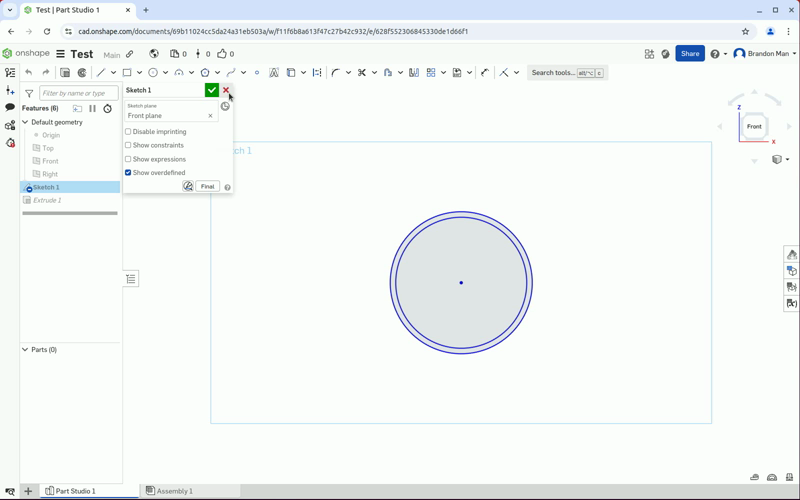
click(229, 92)
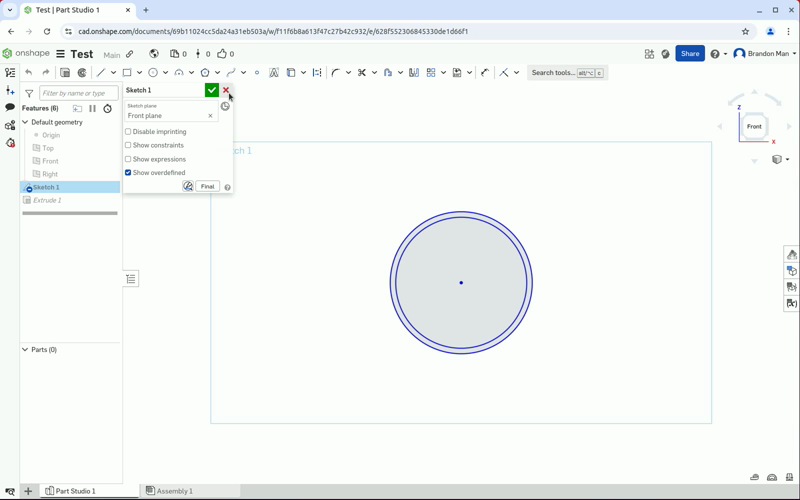
key(shift+s)
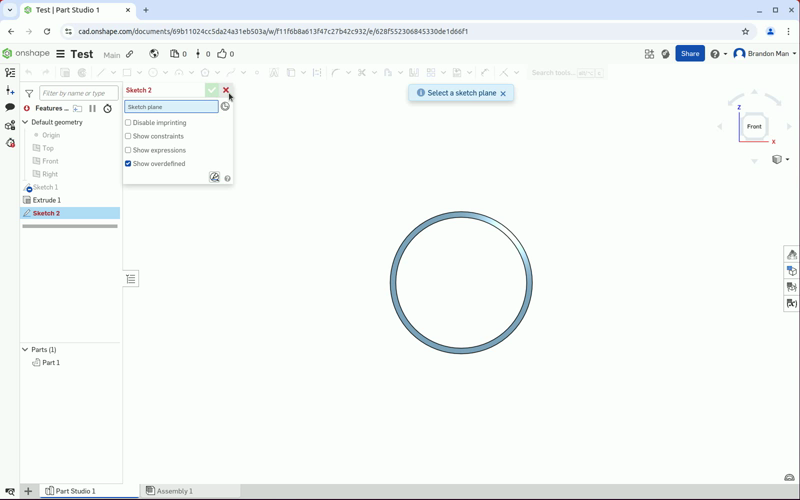
mouse_move(73, 163)
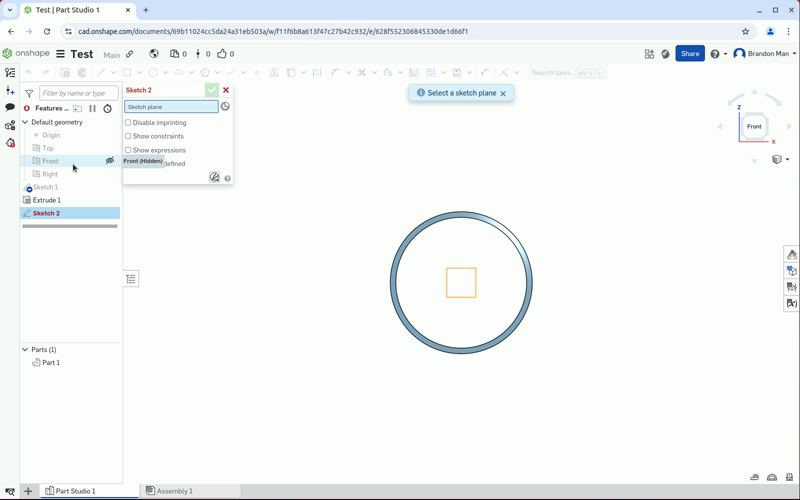
click(73, 163)
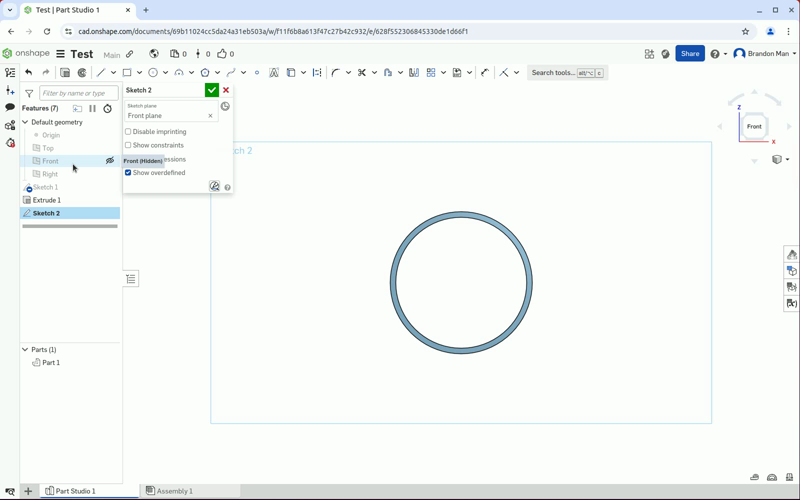
mouse_move(73, 352)
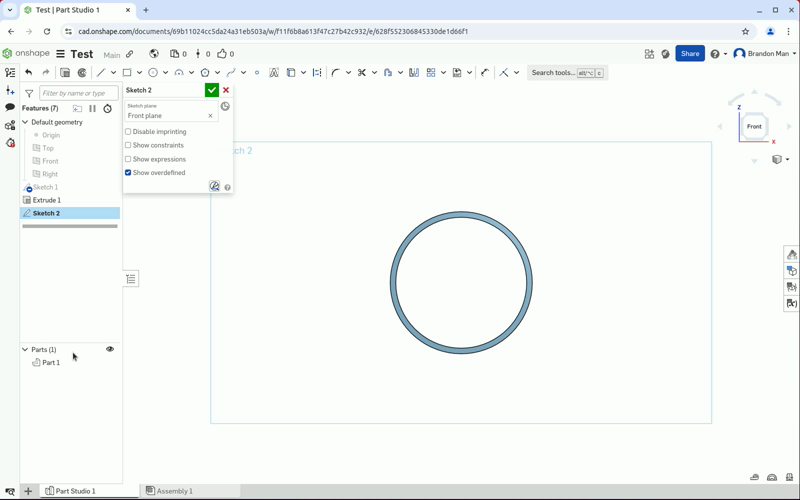
key(y)
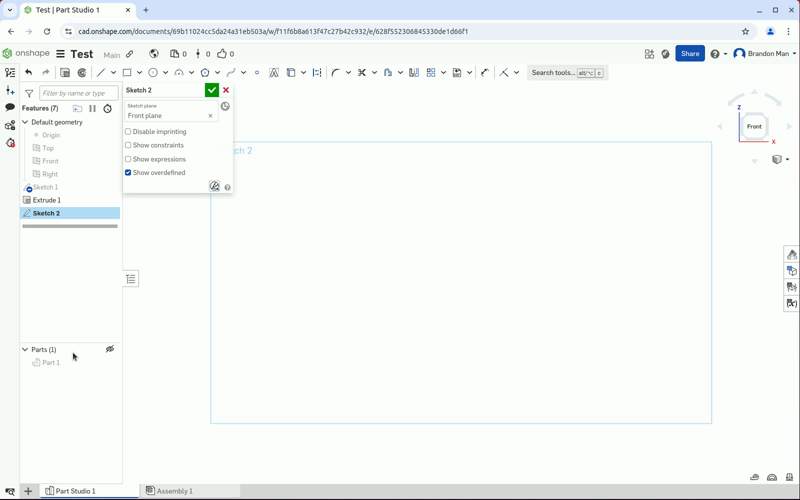
key(c)
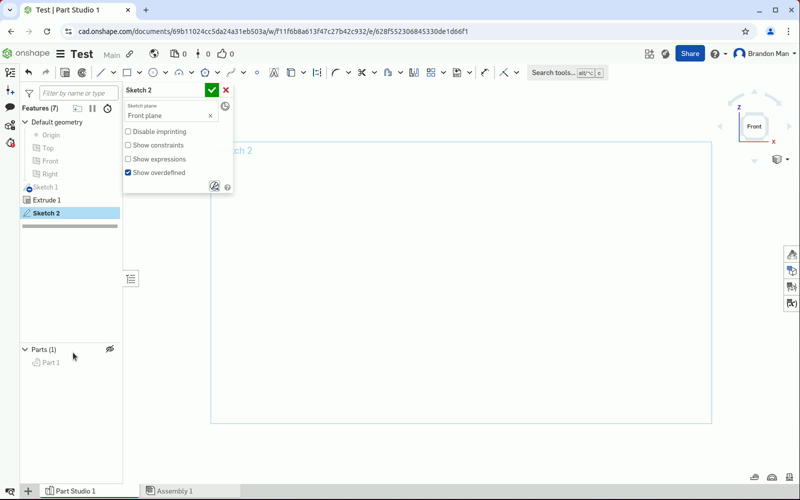
key_down(shift)
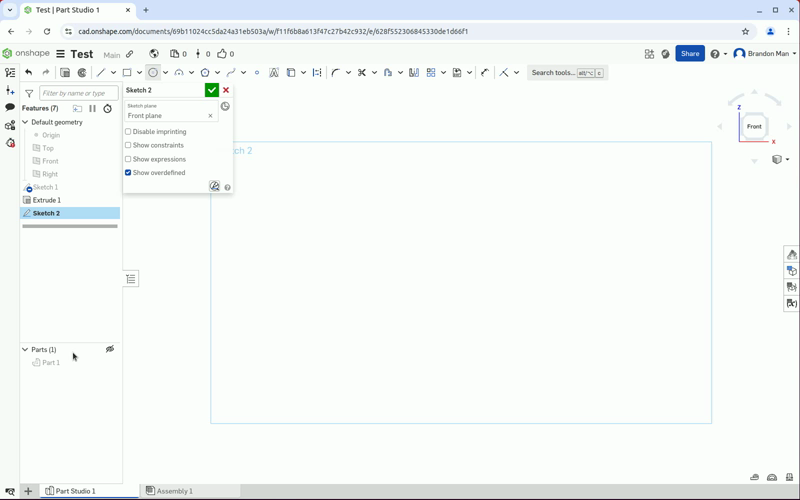
mouse_move(461, 282)
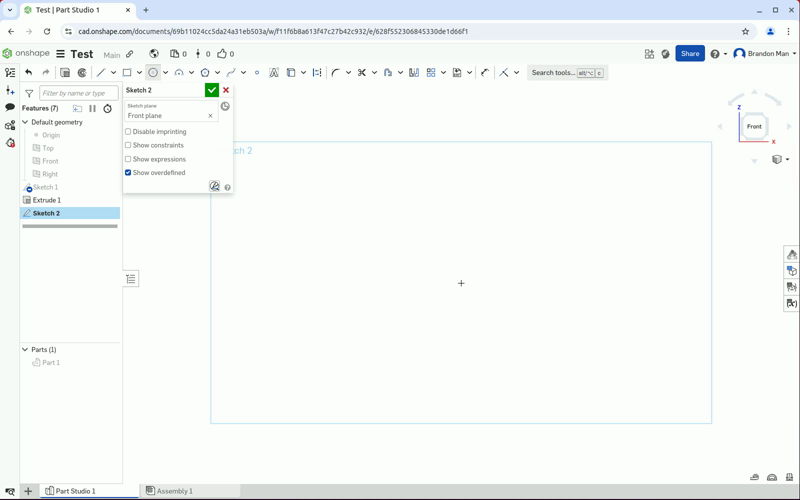
click(461, 282)
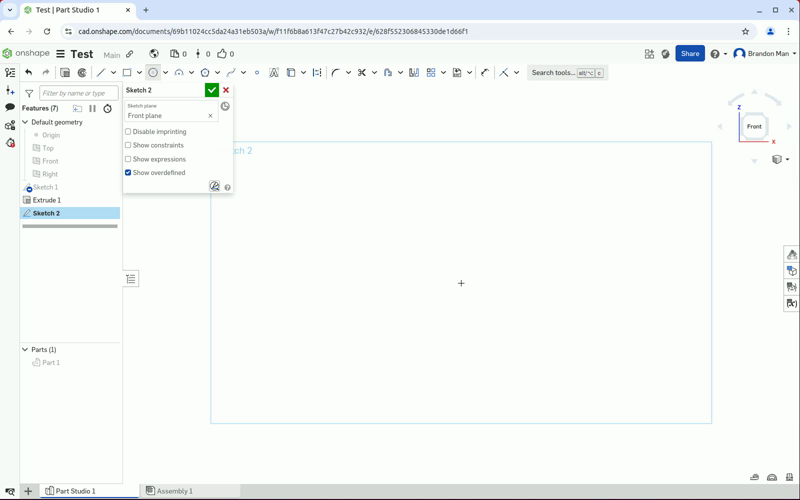
key_up(shift)
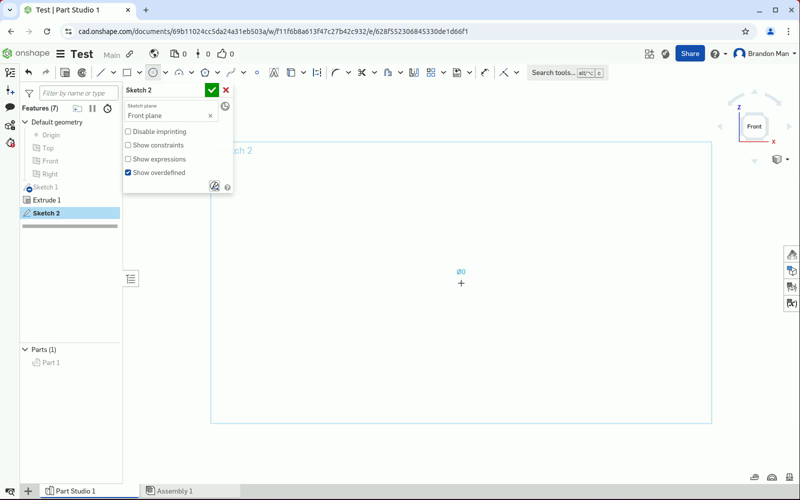
mouse_move(527, 282)
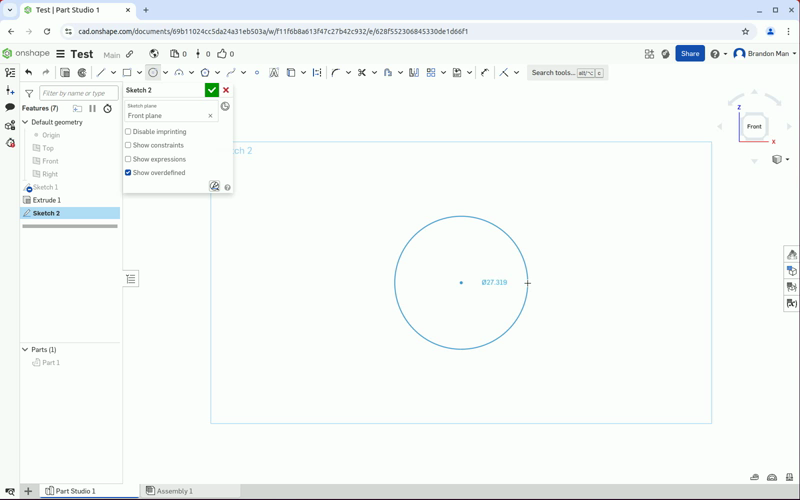
click(527, 282)
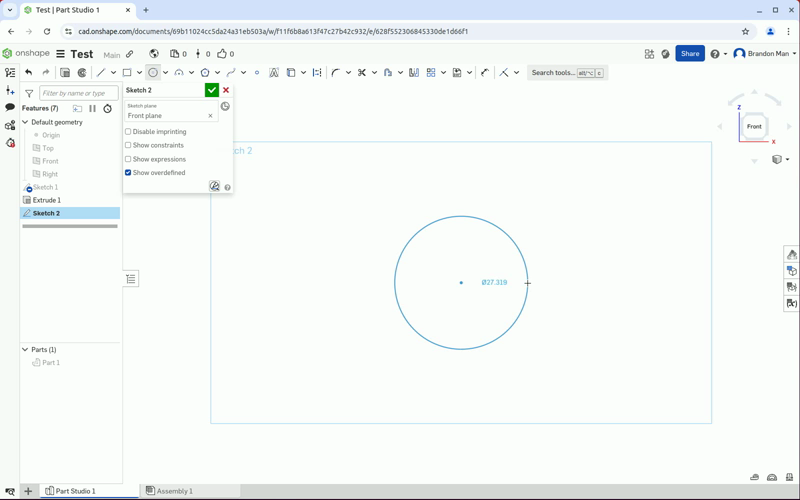
key(esc)
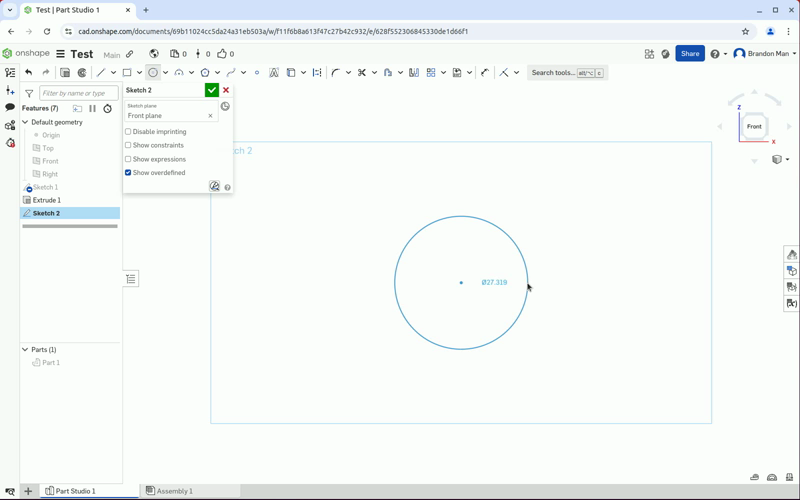
key(c)
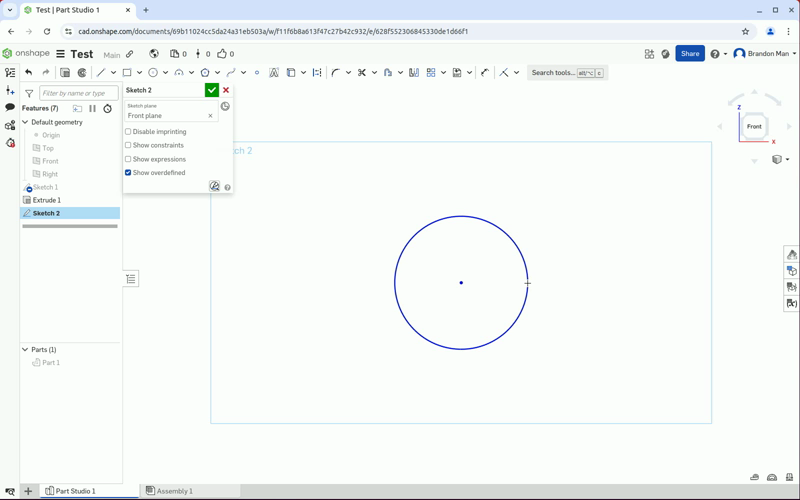
key_down(shift)
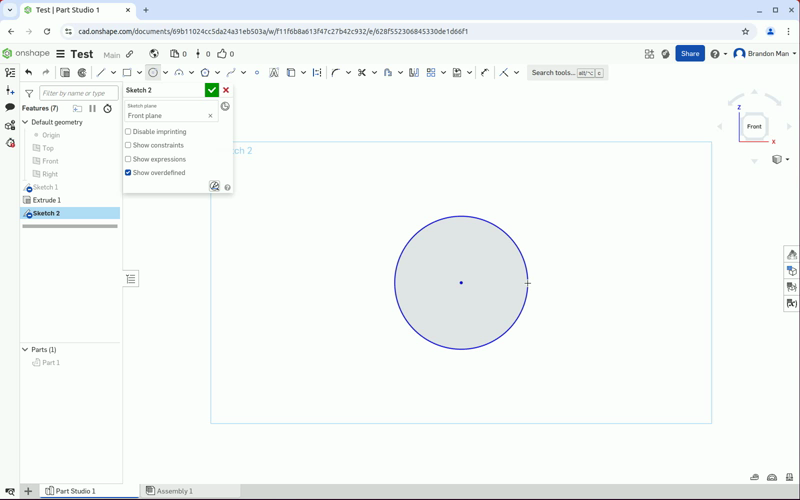
mouse_move(461, 282)
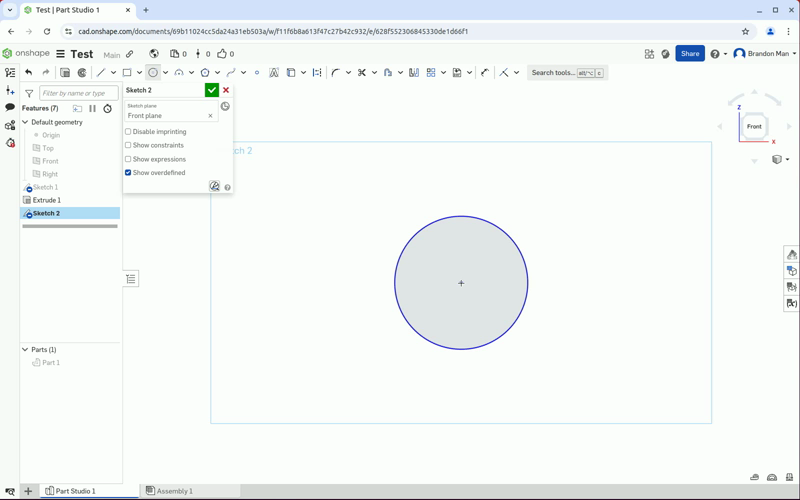
click(461, 282)
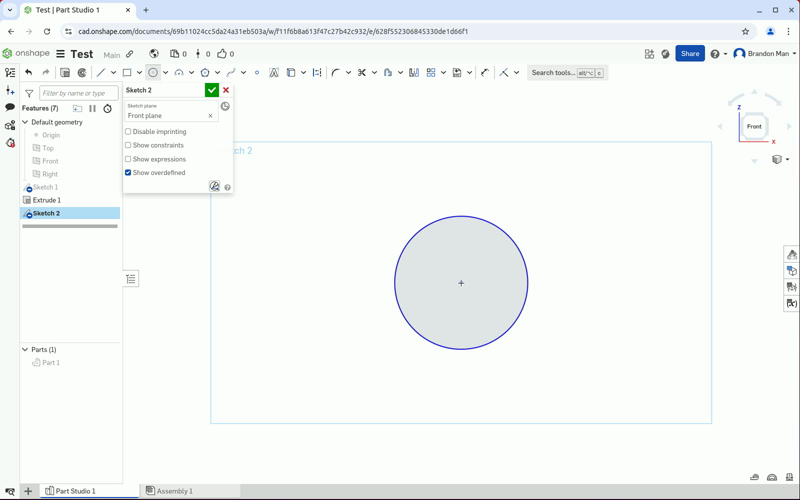
key_up(shift)
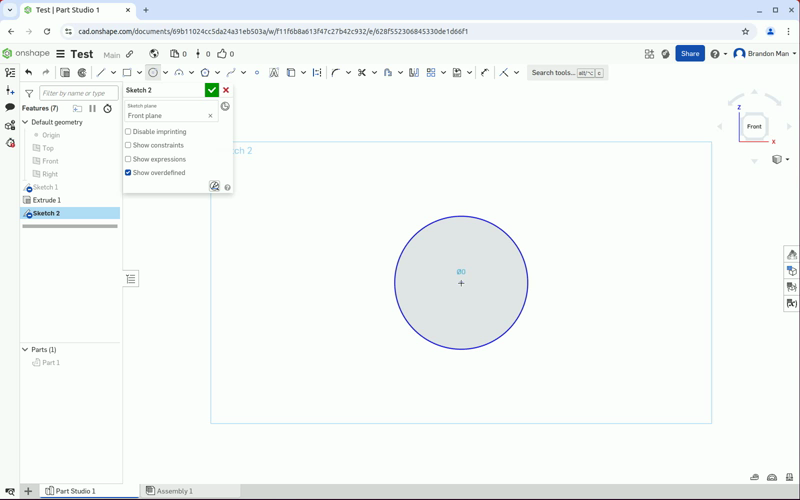
mouse_move(504, 282)
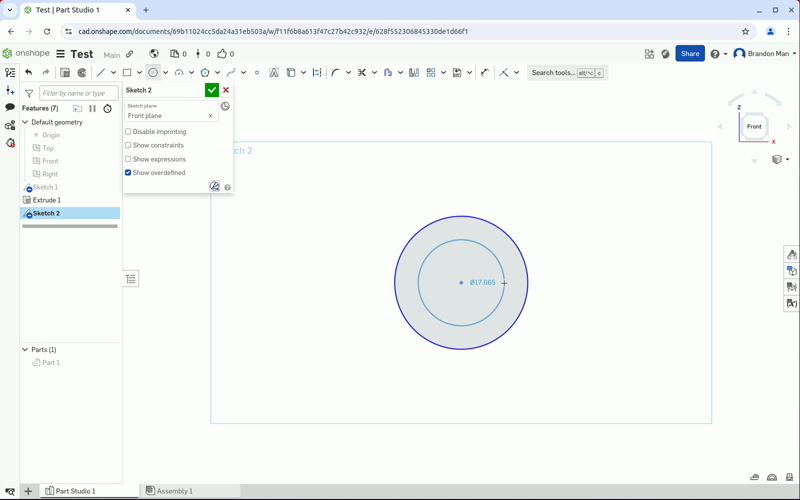
click(504, 282)
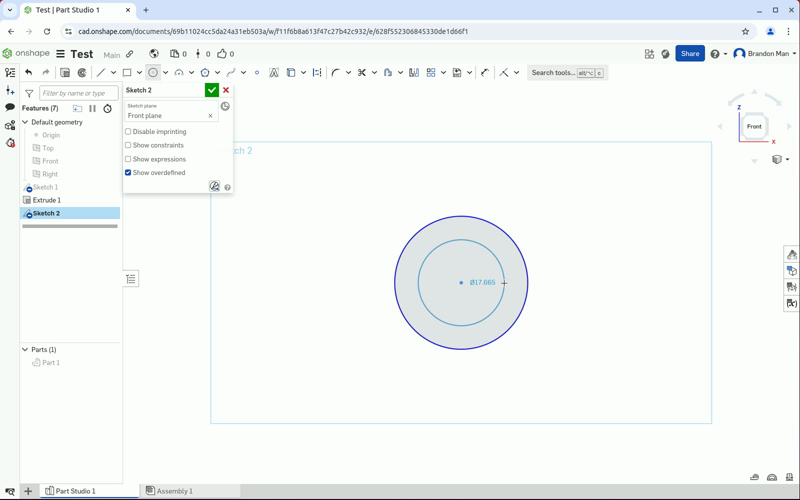
key(esc)
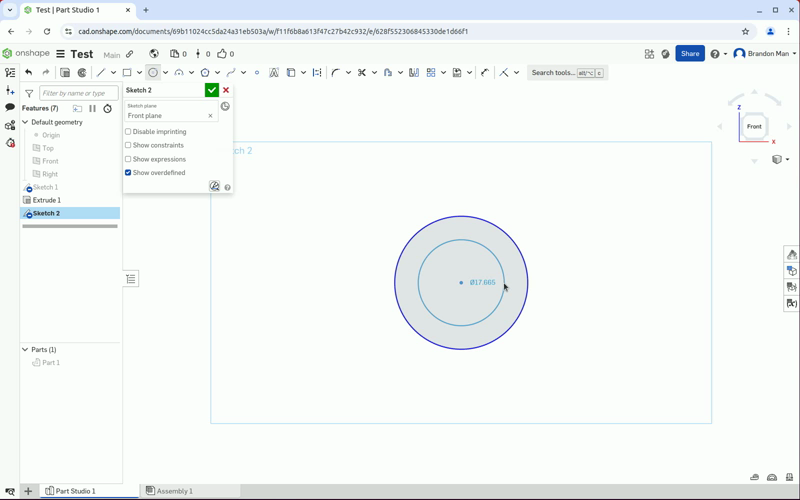
mouse_move(516, 265)
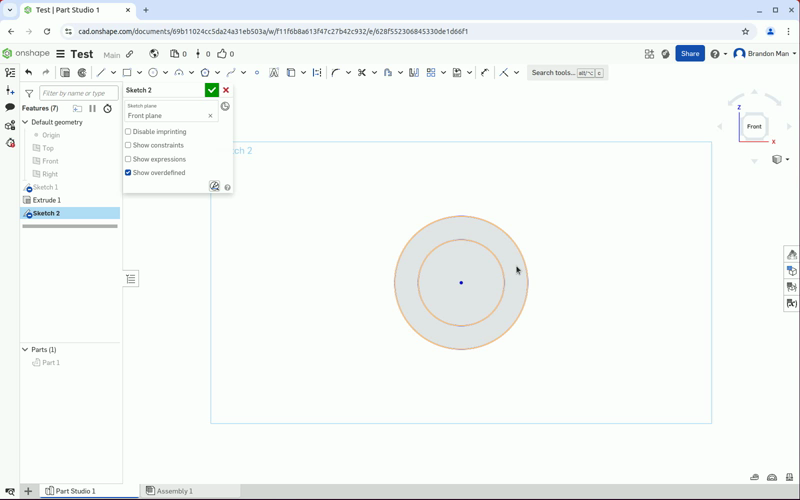
click(516, 265)
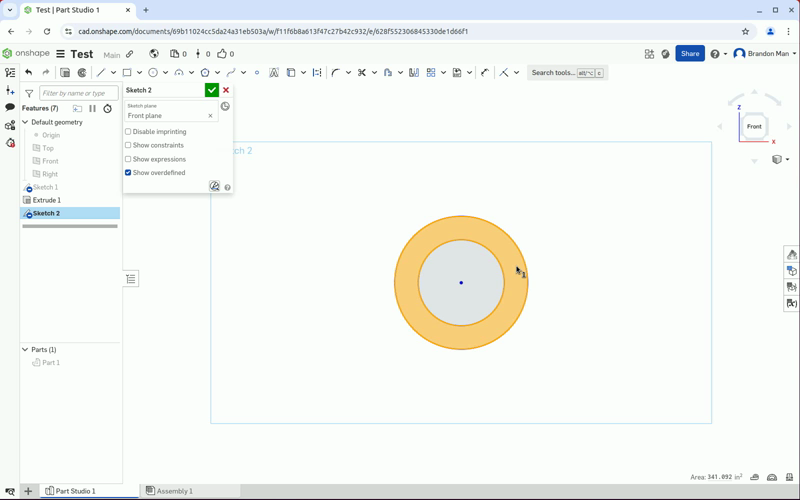
mouse_move(73, 352)
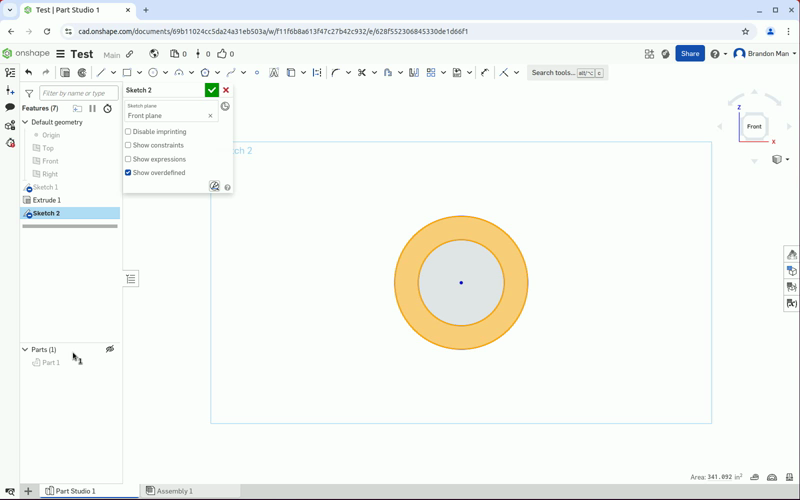
key(shift+y)
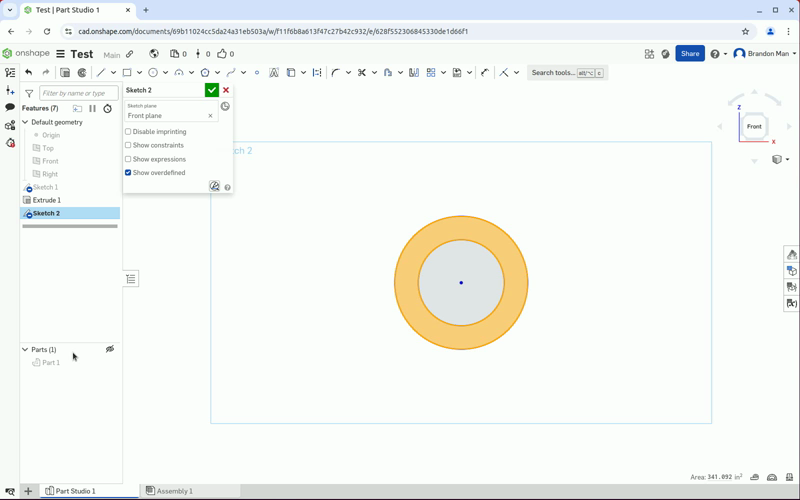
key(shift+e)
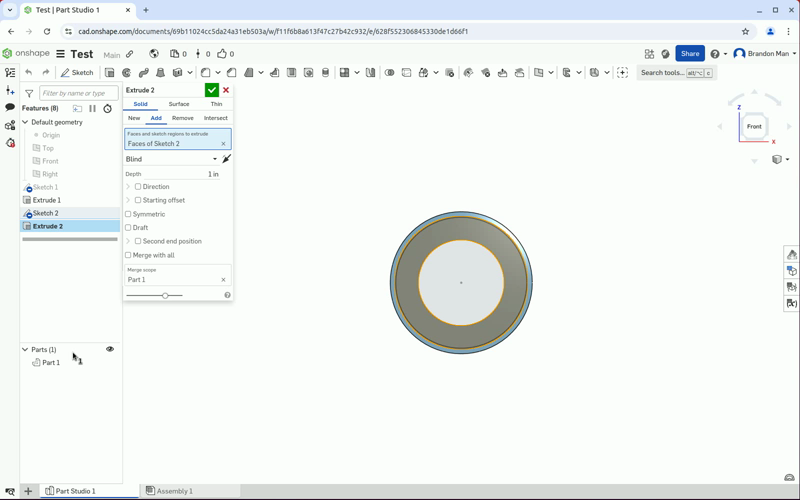
mouse_move(143, 106)
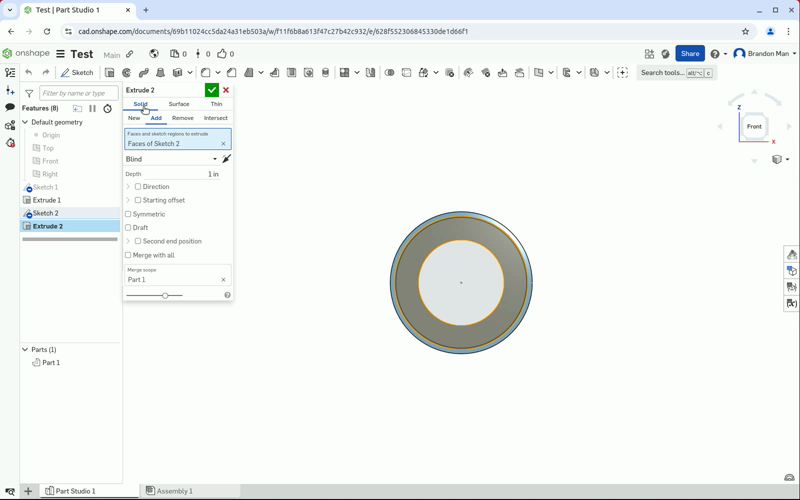
click(143, 106)
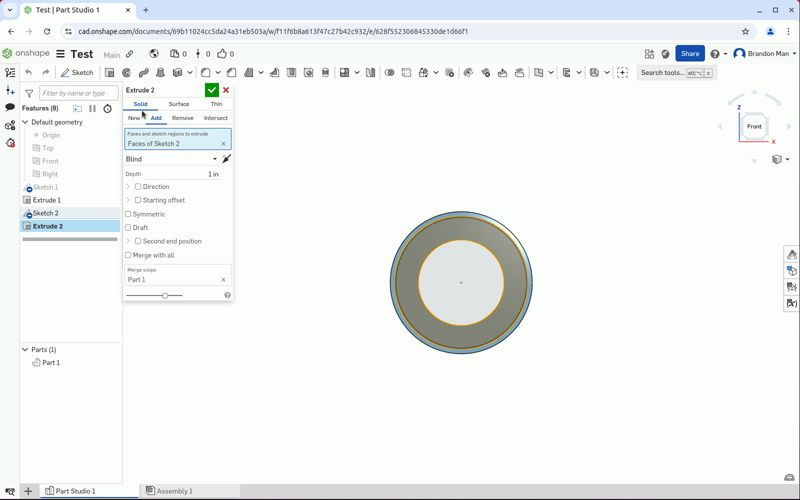
mouse_move(137, 120)
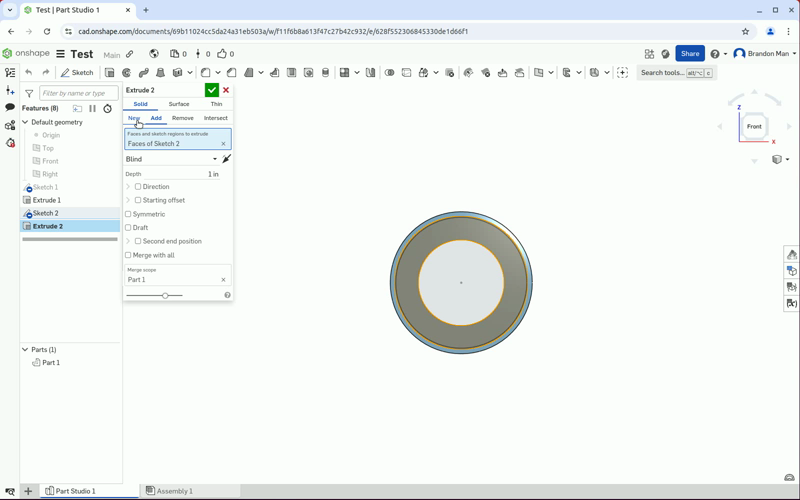
click(137, 120)
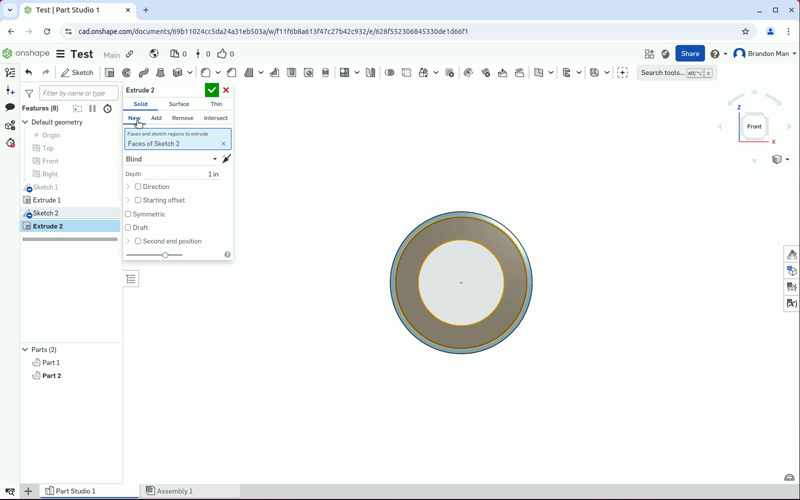
key(tab, 4)
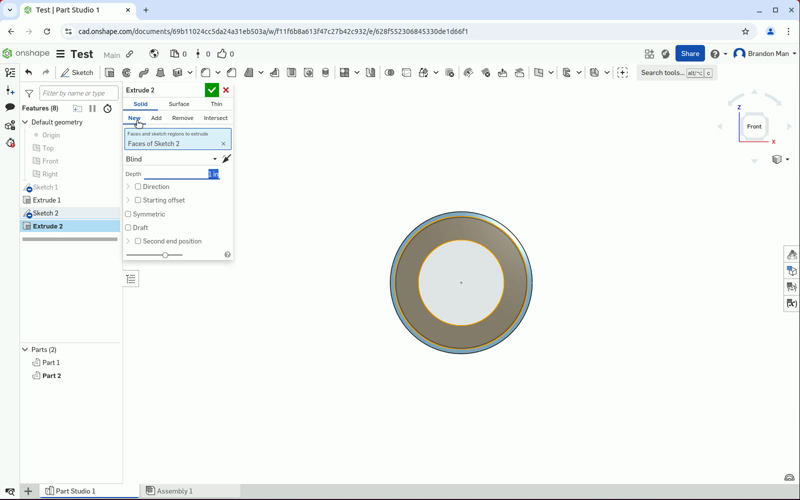
text(42.366)
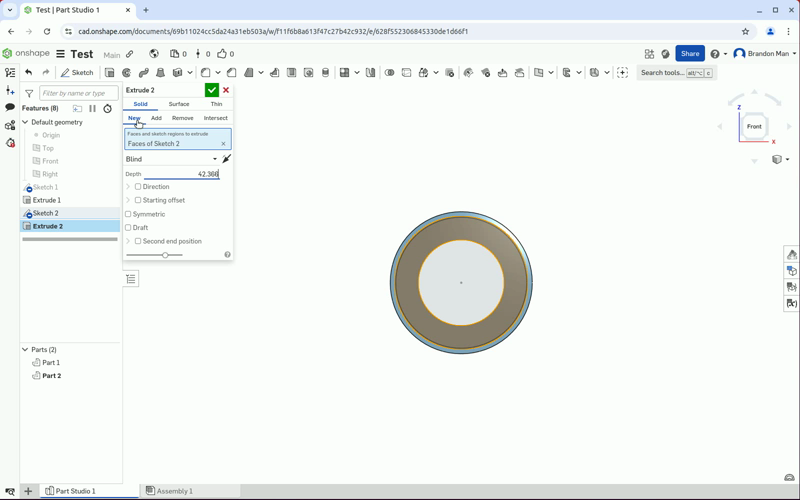
key(tab, 3)
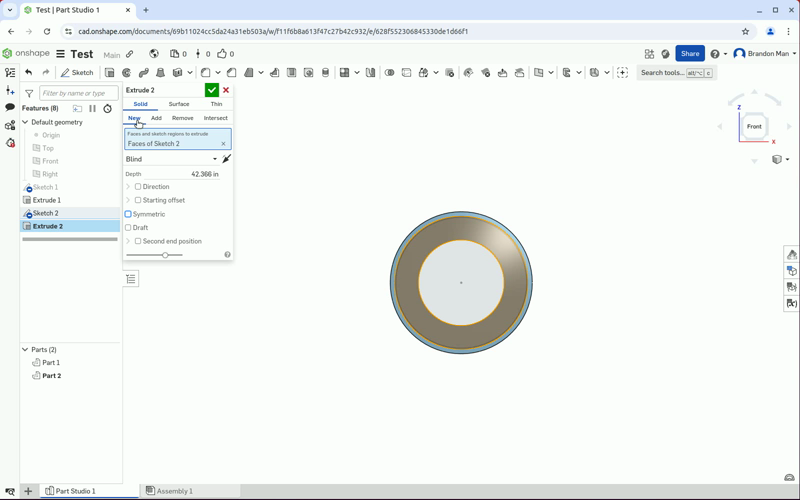
key(space)
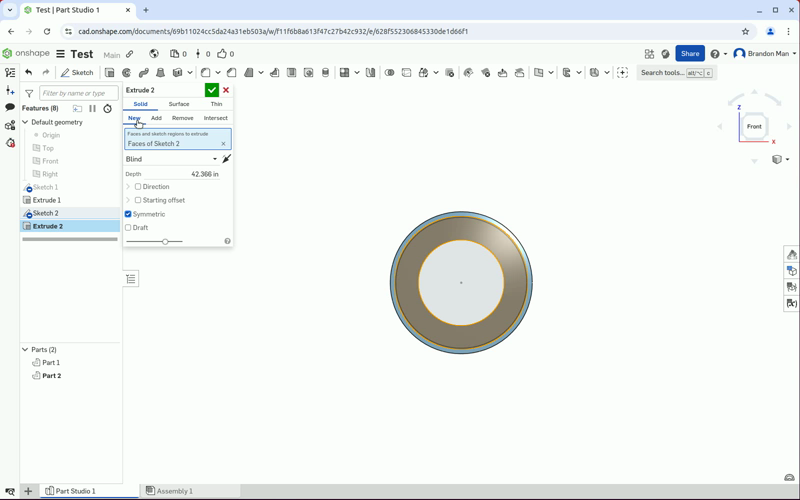
key(enter)
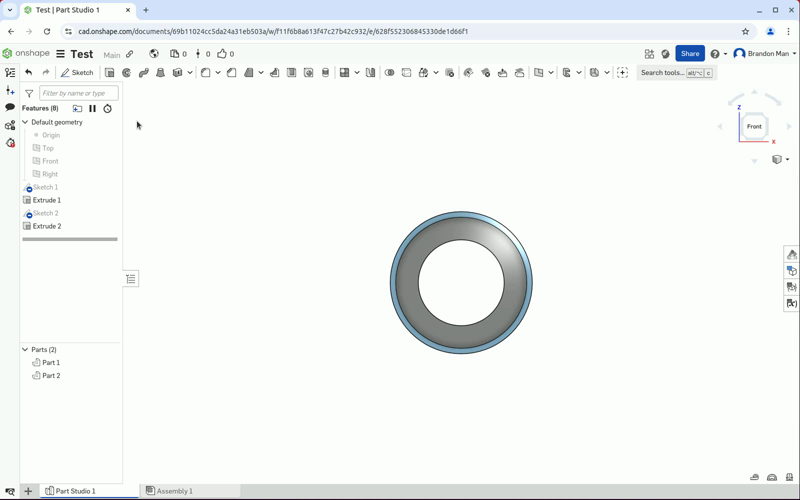
key(shift+h)
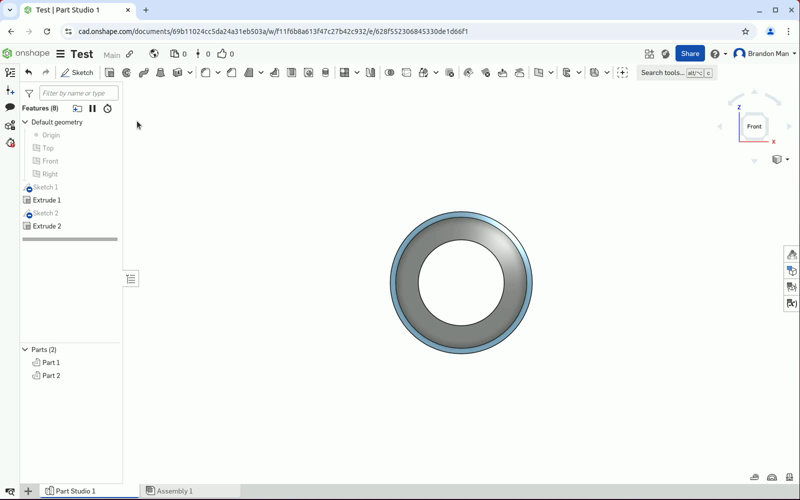
key(shift+h)
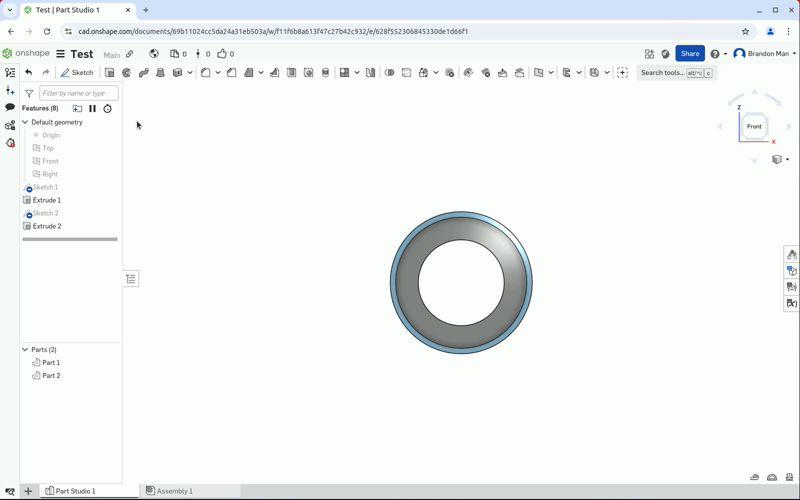
mouse_move(73, 189)
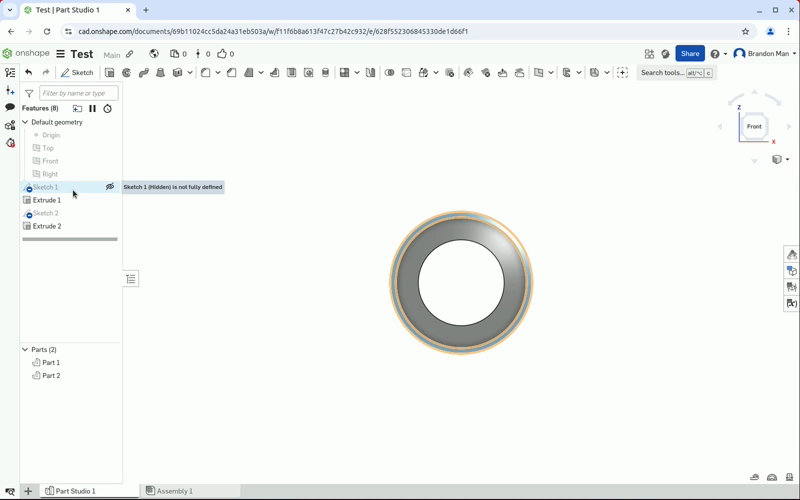
click(73, 189)
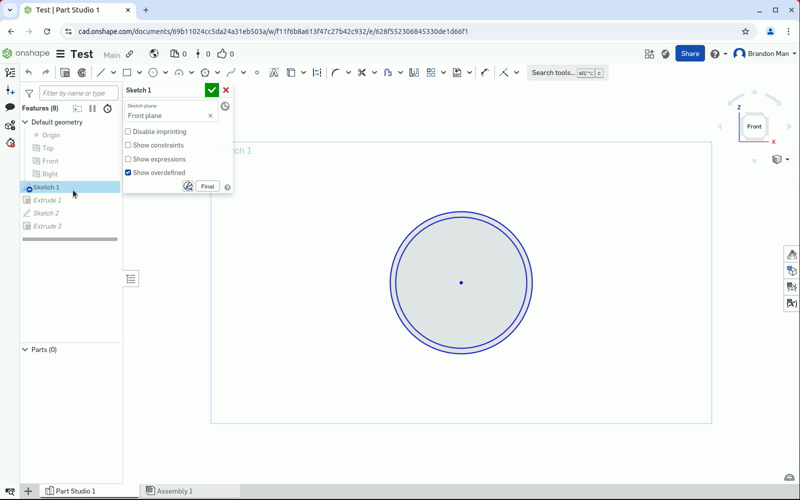
mouse_move(229, 92)
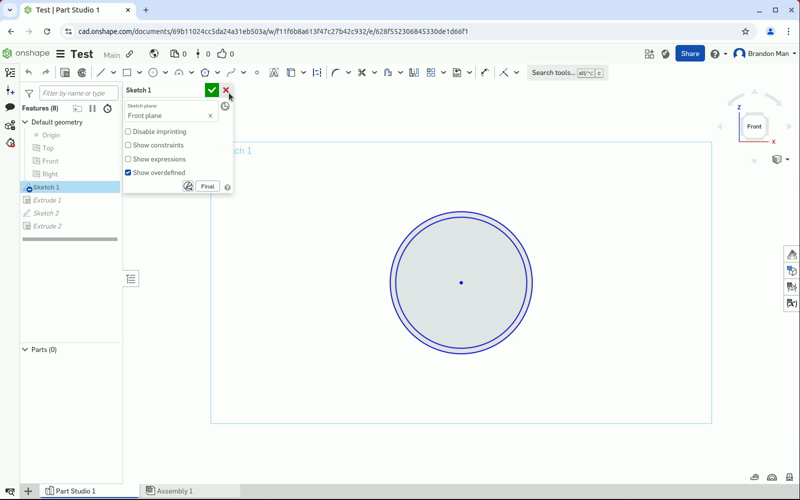
click(229, 92)
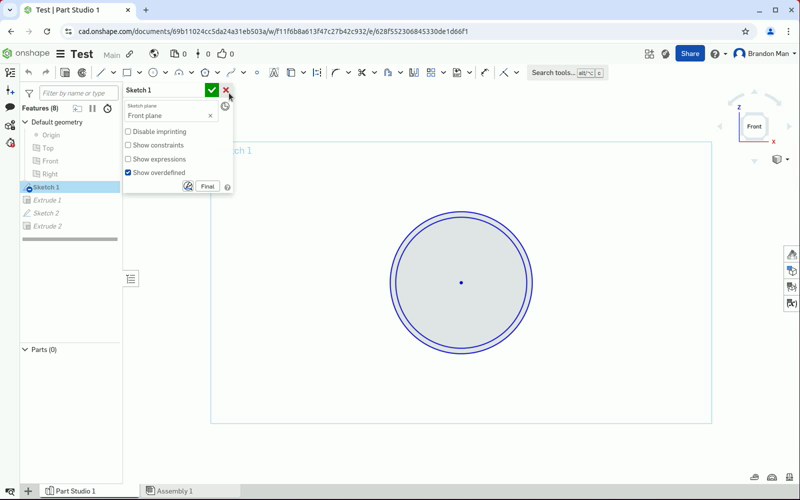
key(shift+s)
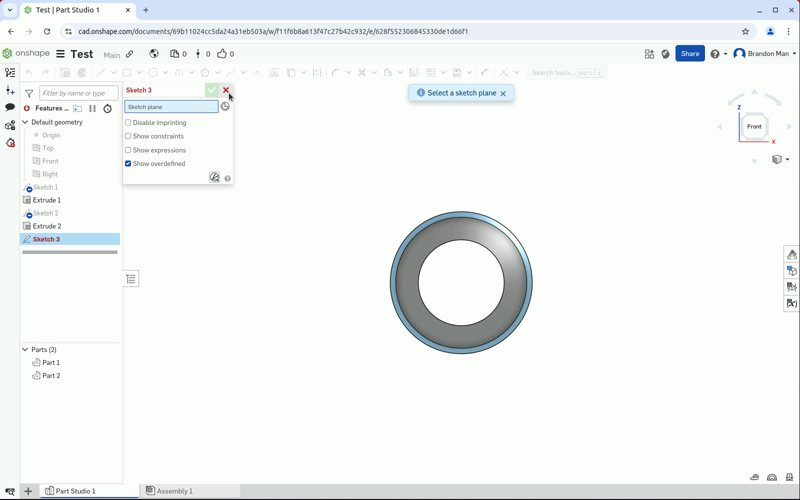
mouse_move(73, 163)
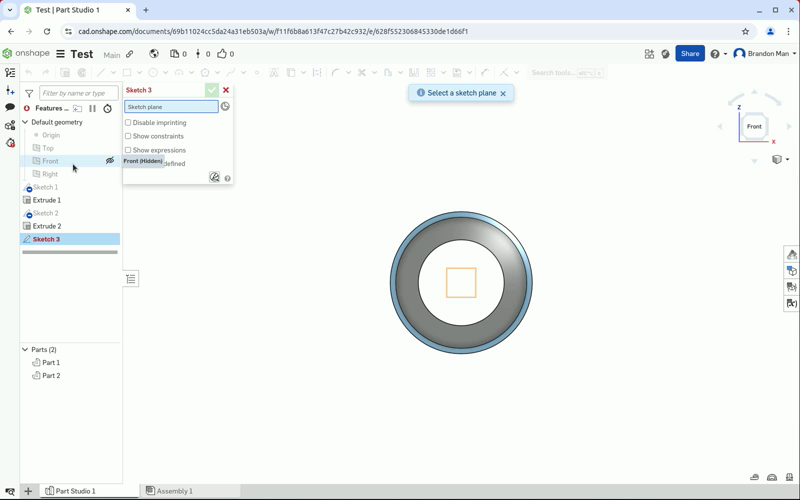
click(73, 163)
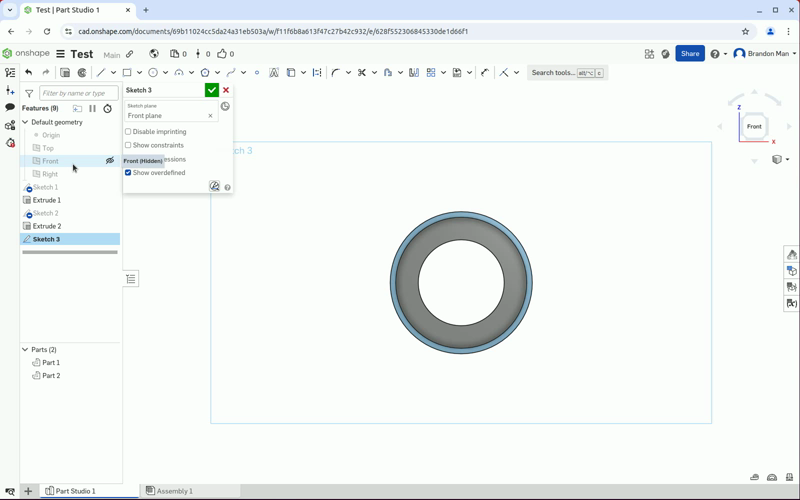
mouse_move(73, 352)
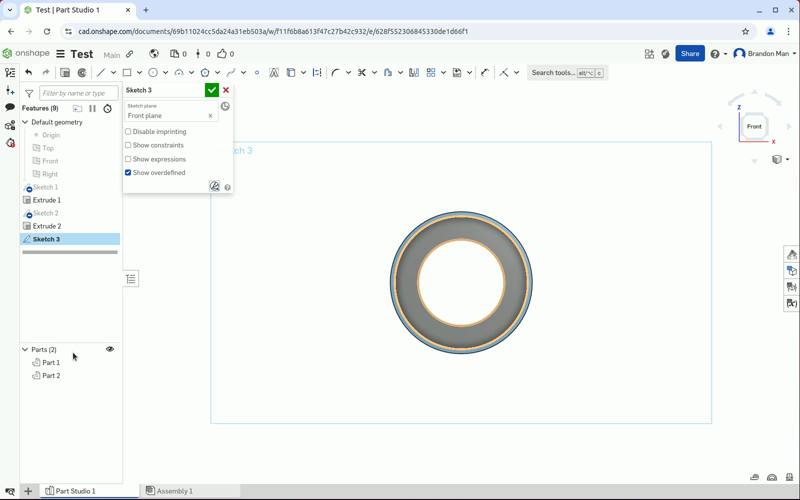
key(y)
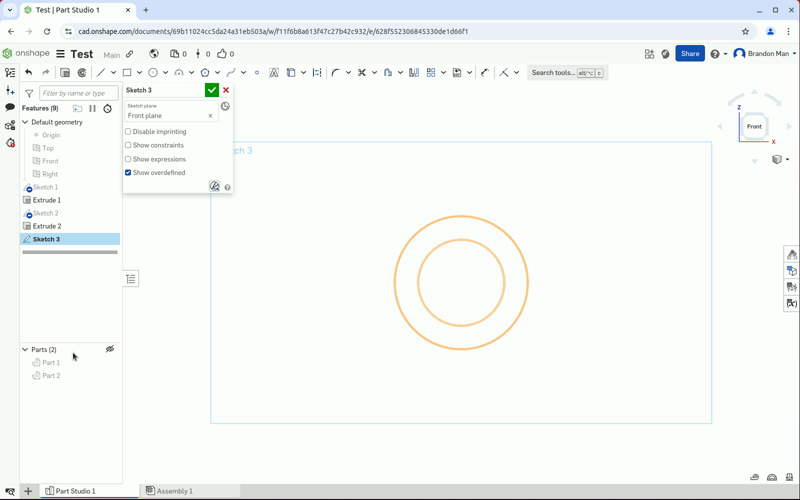
key(c)
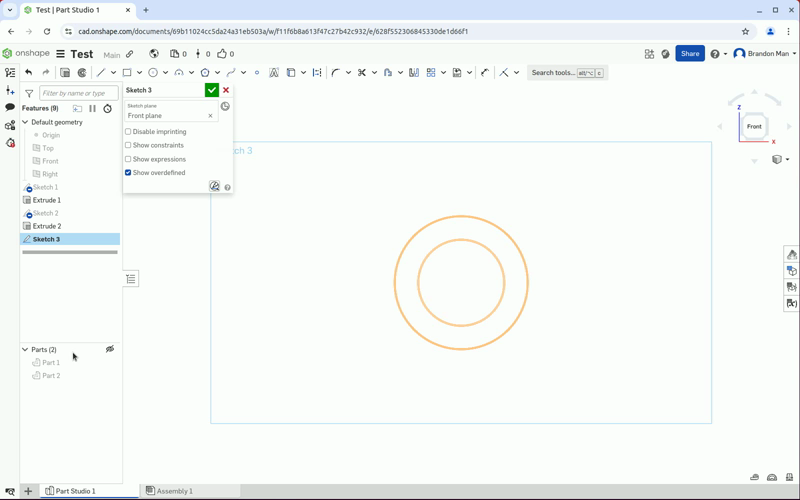
key_down(shift)
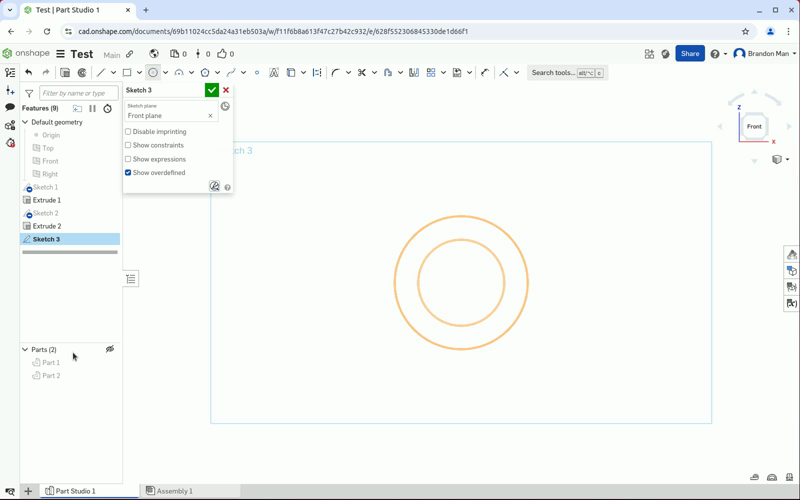
mouse_move(461, 282)
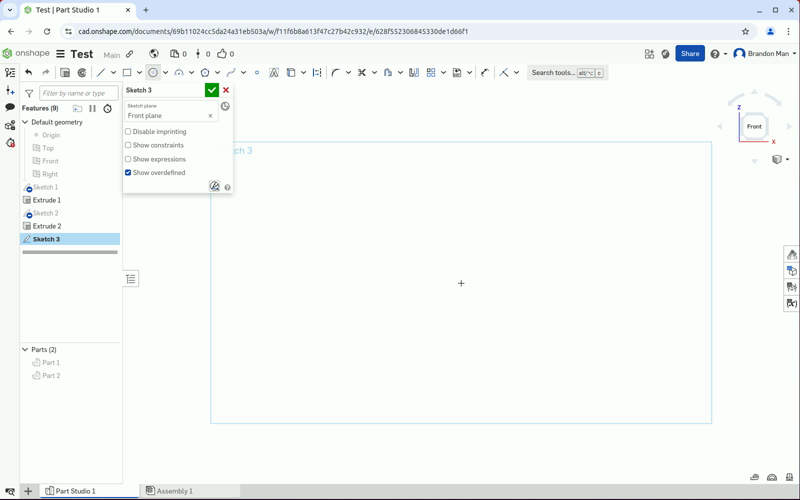
click(461, 282)
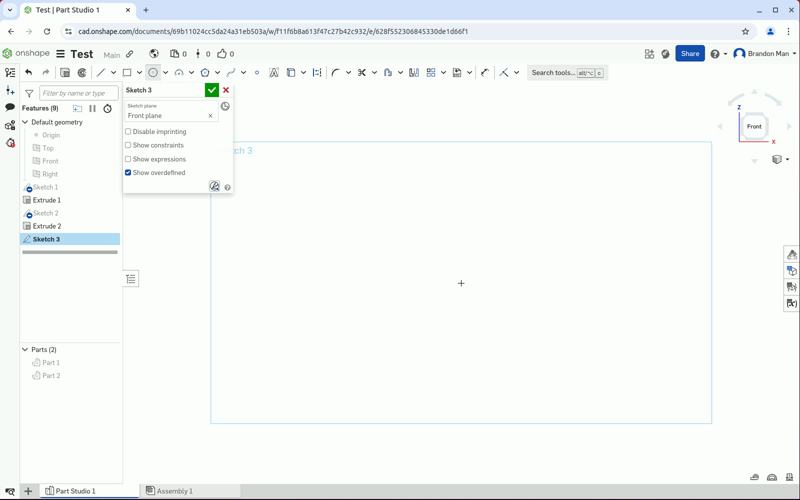
key_up(shift)
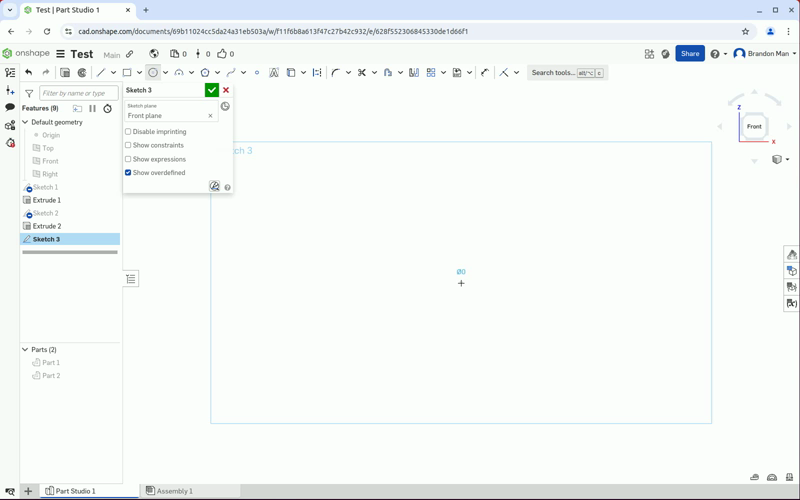
mouse_move(504, 282)
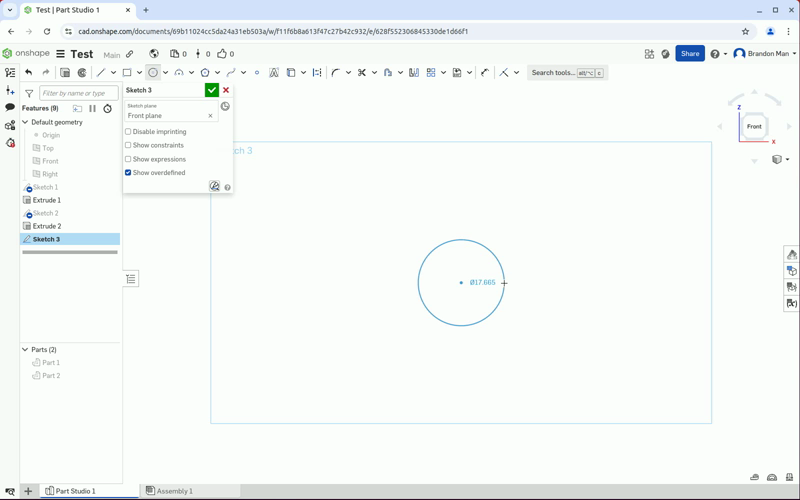
click(504, 282)
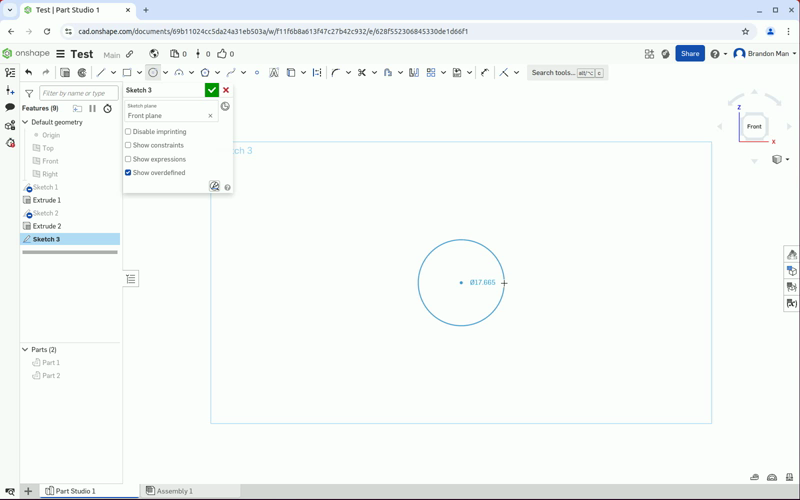
key(esc)
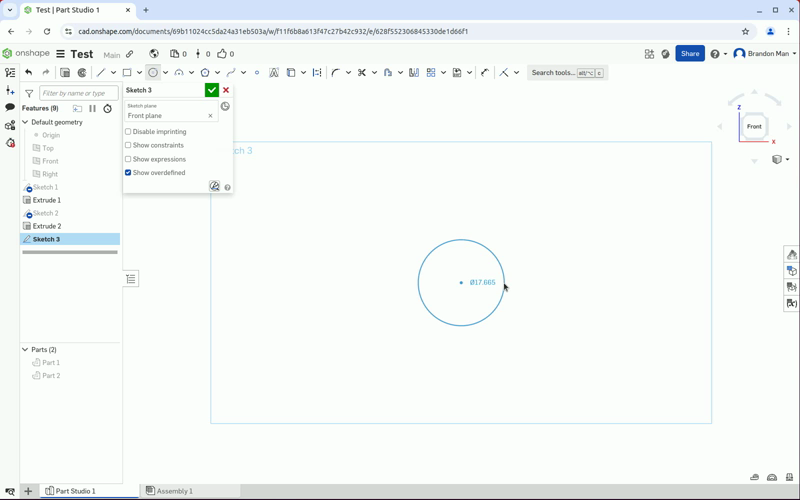
key(c)
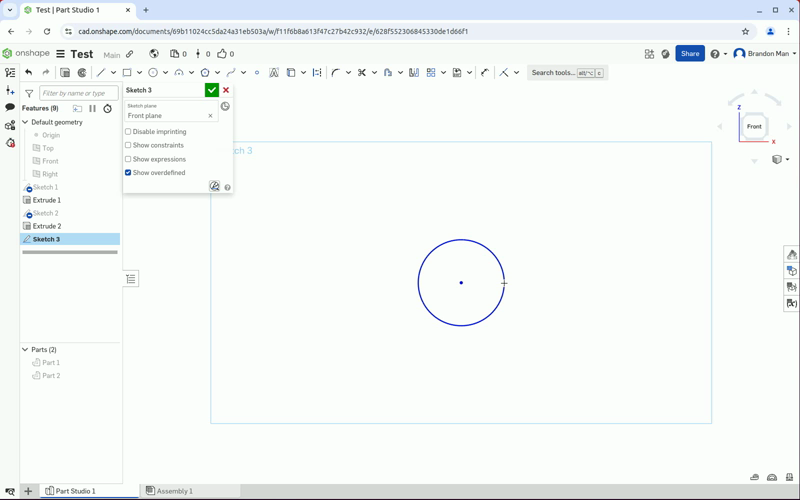
key_down(shift)
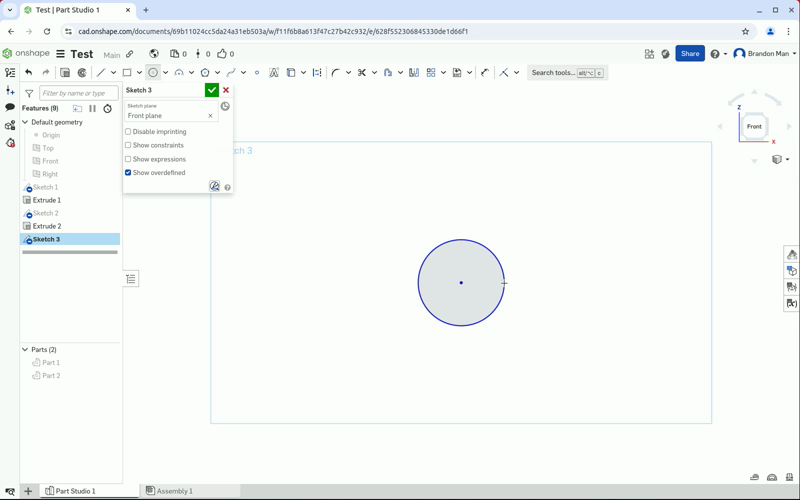
mouse_move(461, 282)
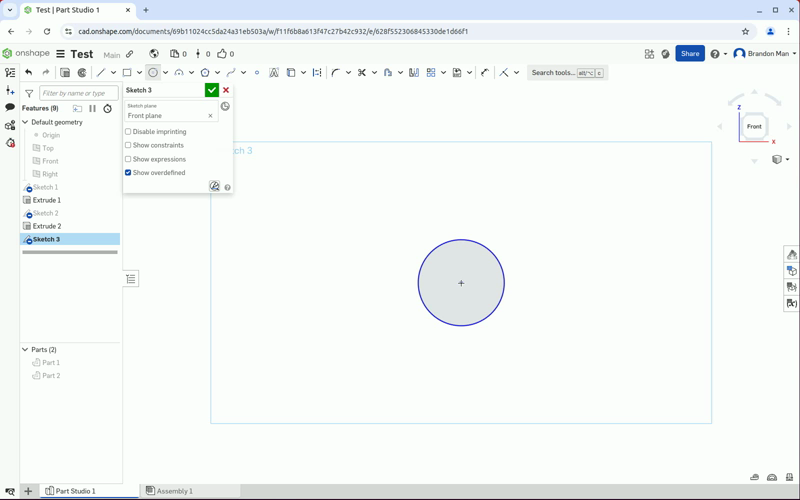
click(461, 282)
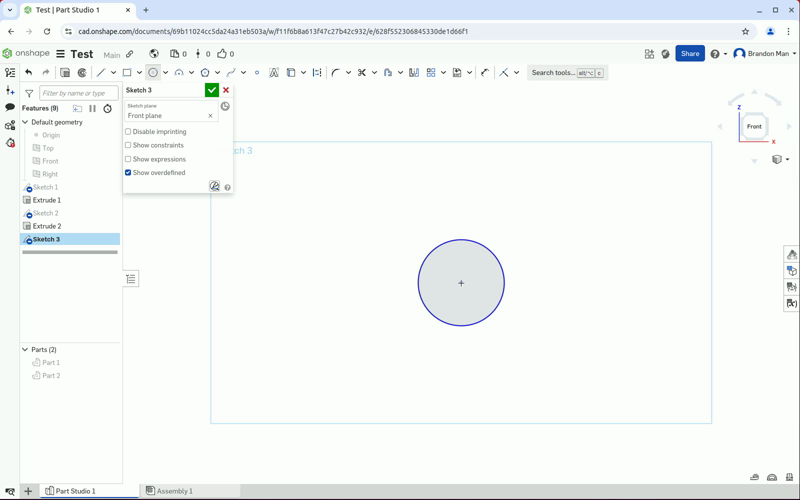
key_up(shift)
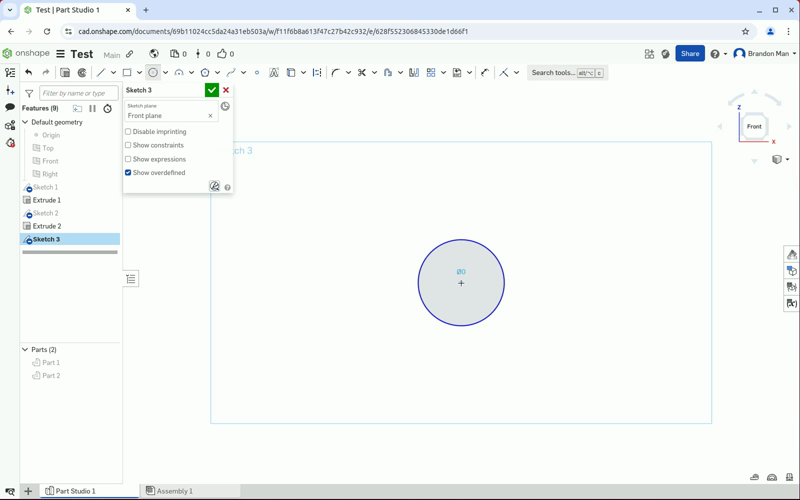
mouse_move(498, 282)
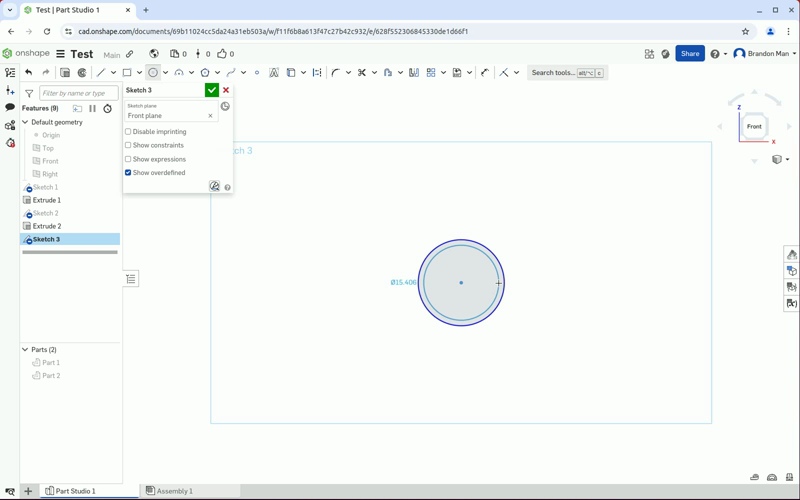
click(498, 282)
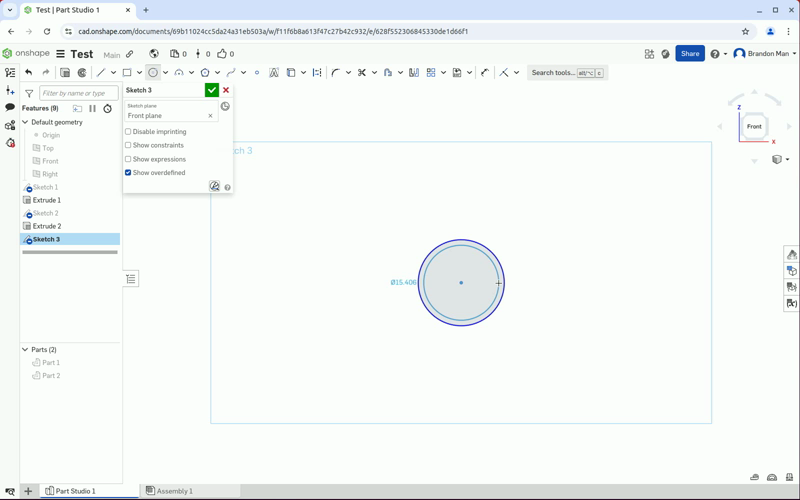
key(esc)
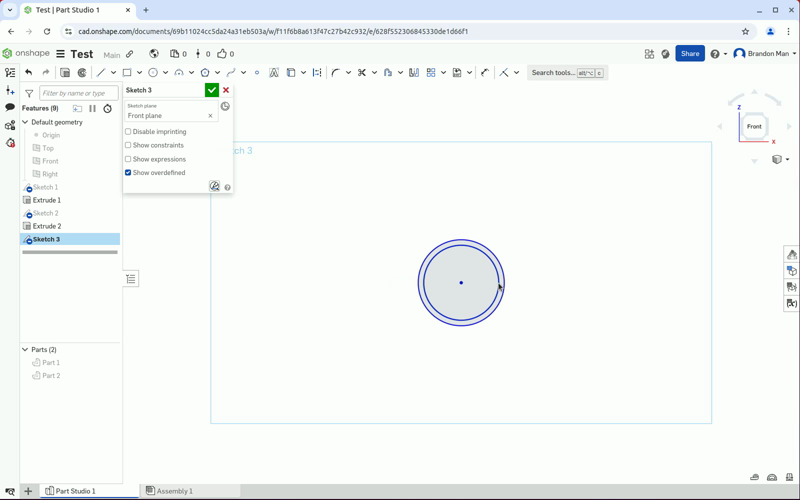
mouse_move(424, 301)
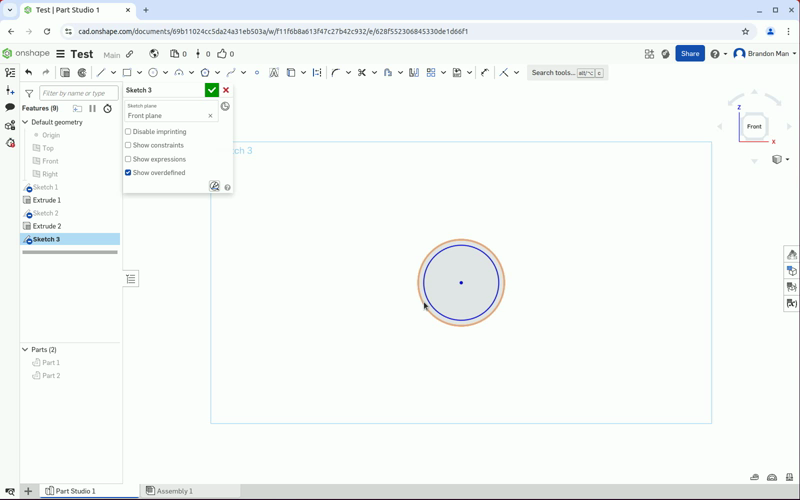
scroll(6)
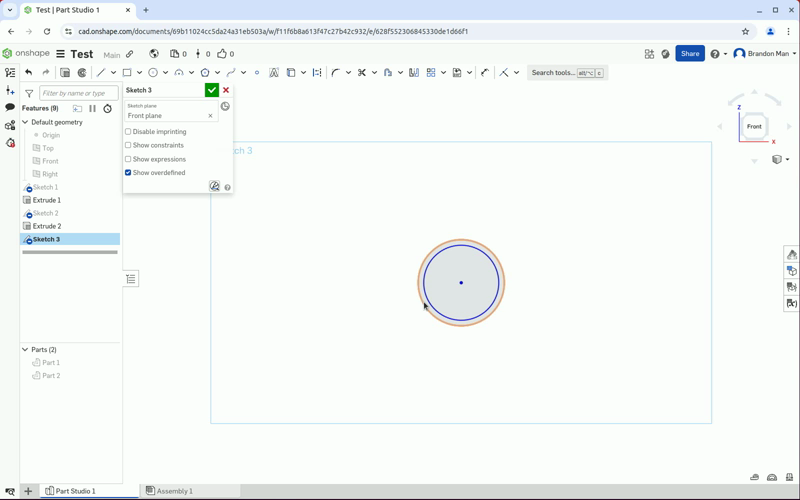
scroll(6)
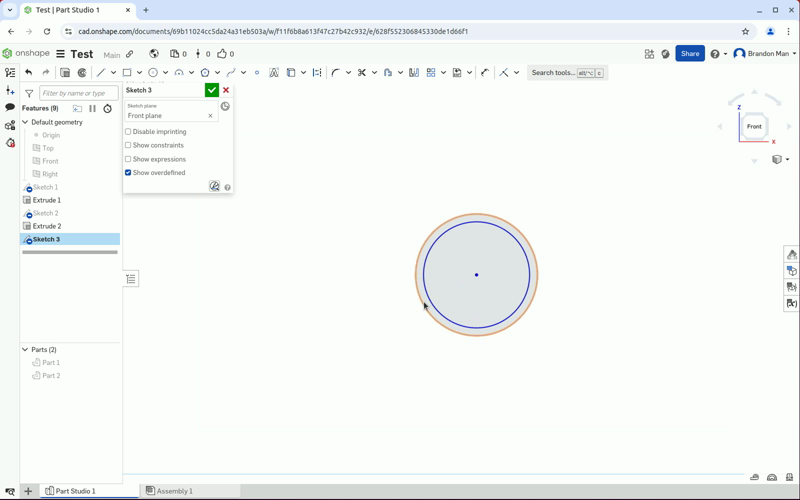
scroll(6)
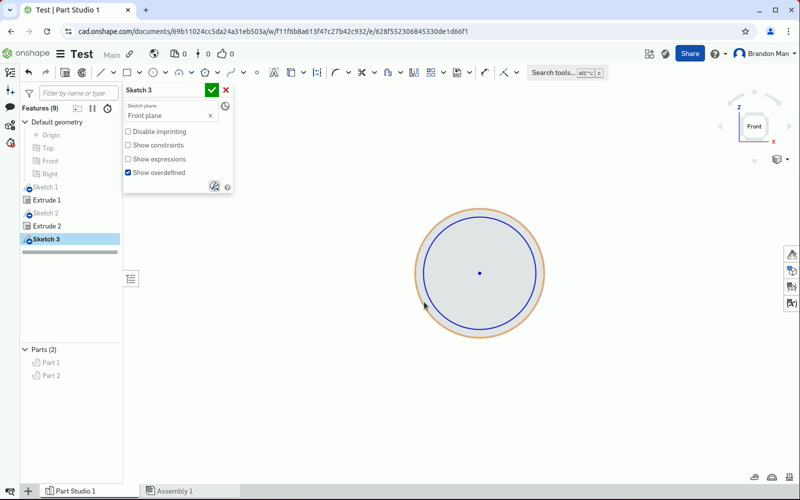
scroll(6)
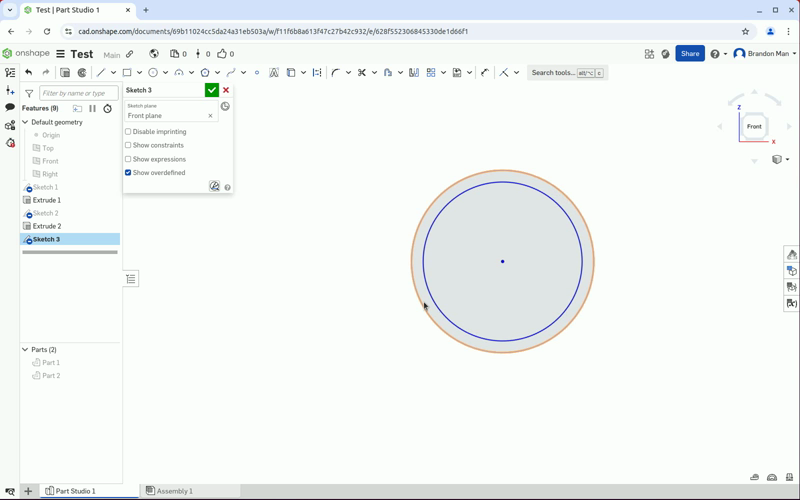
scroll(6)
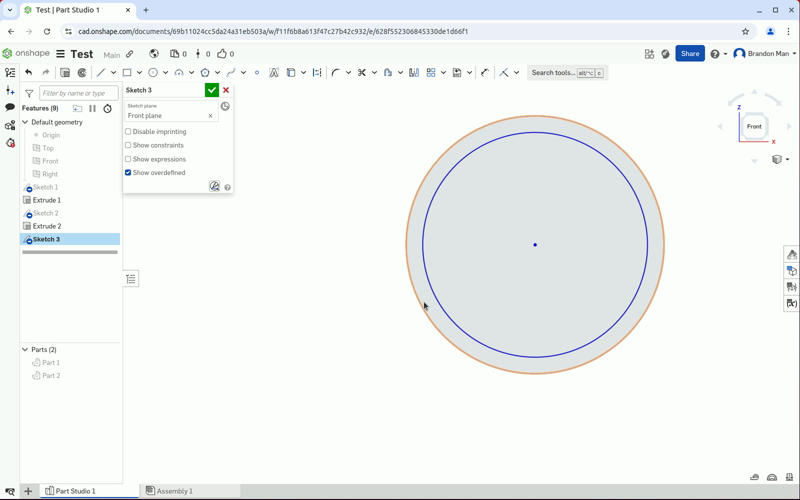
scroll(6)
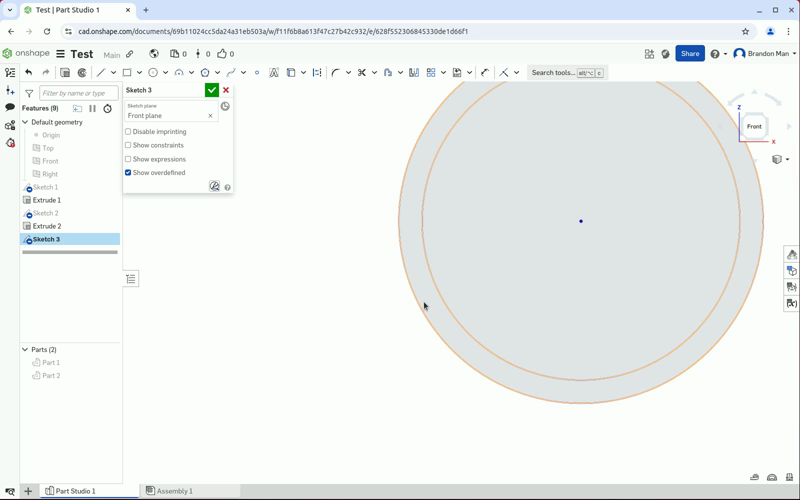
scroll(6)
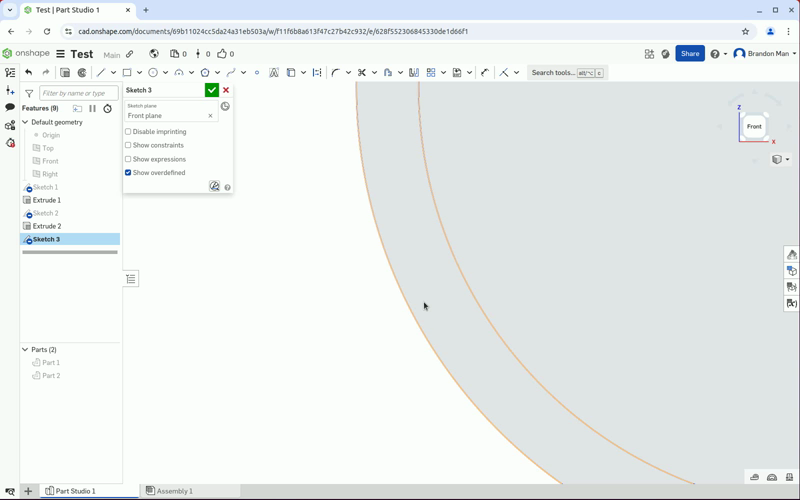
click(424, 301)
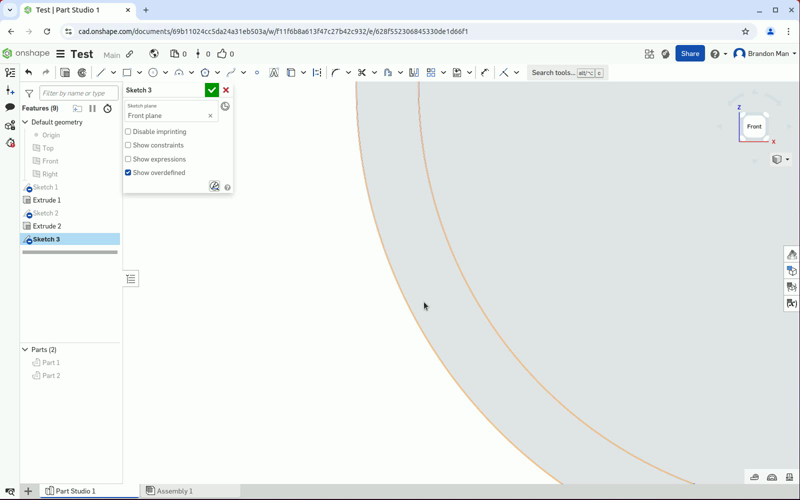
scroll(-6)
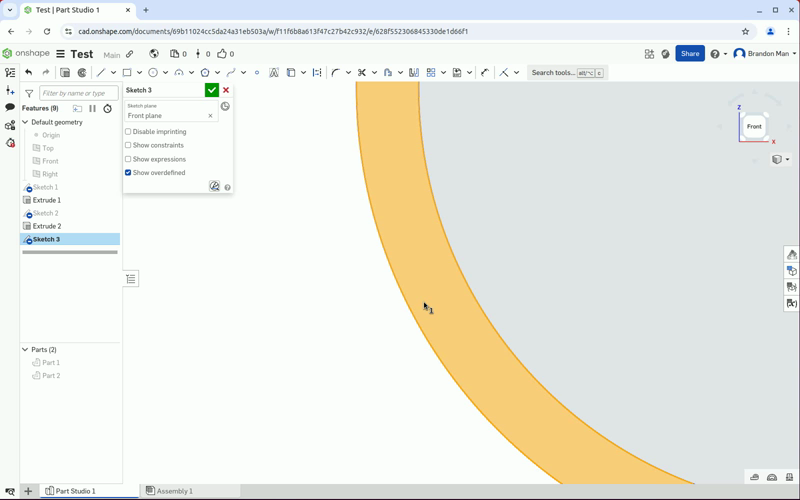
scroll(-6)
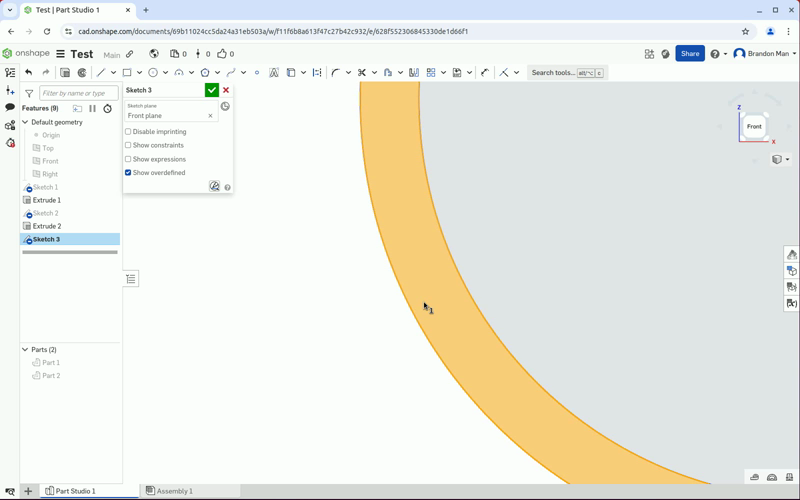
scroll(-6)
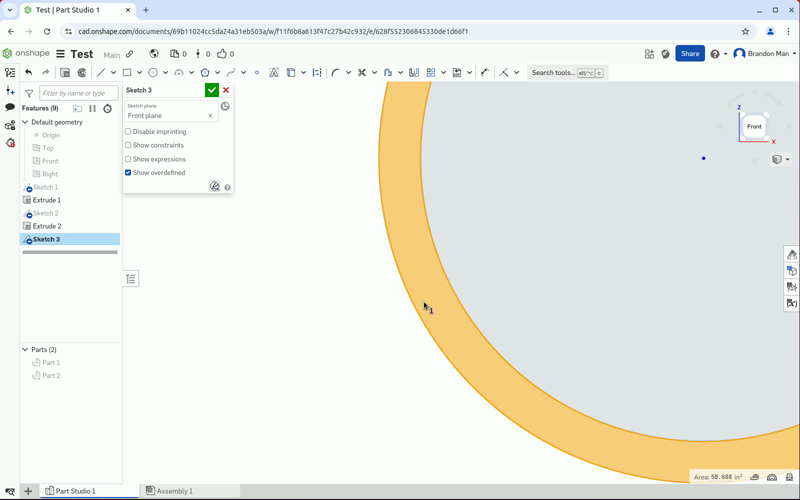
scroll(-6)
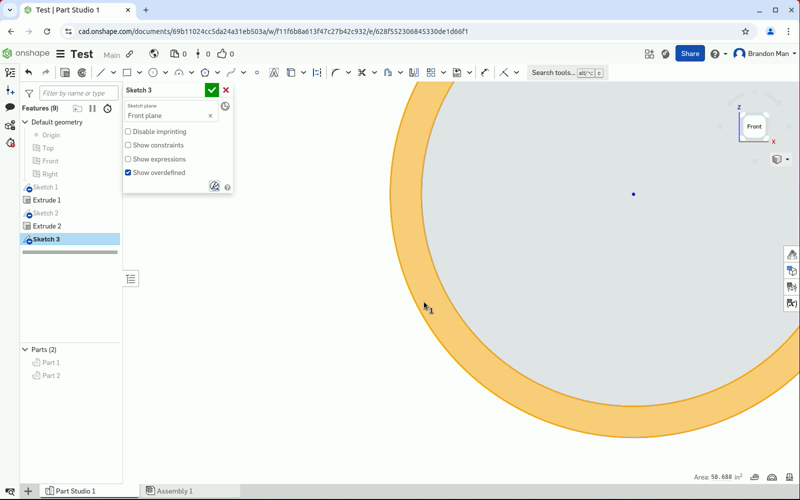
scroll(-6)
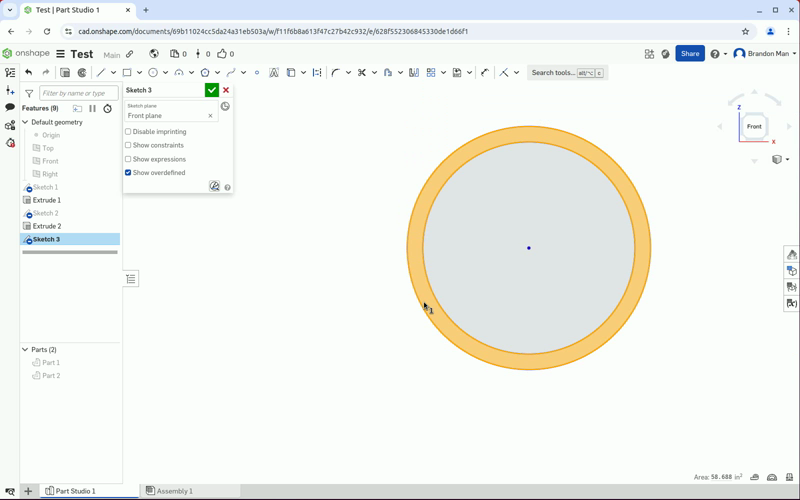
scroll(-6)
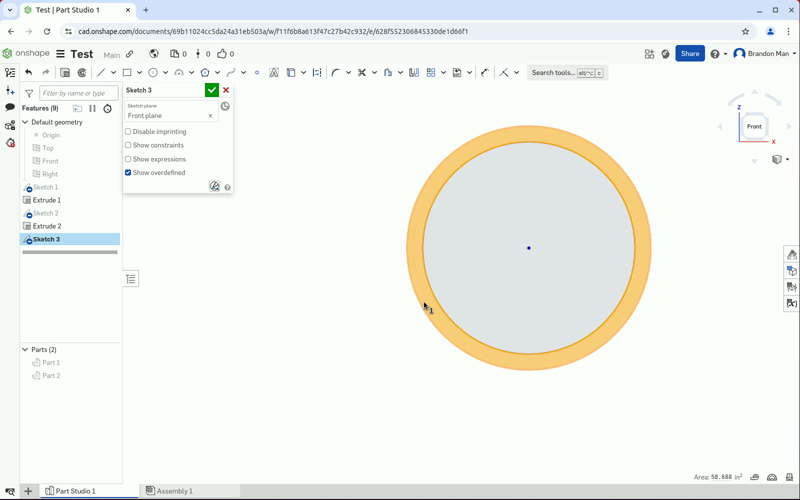
scroll(-6)
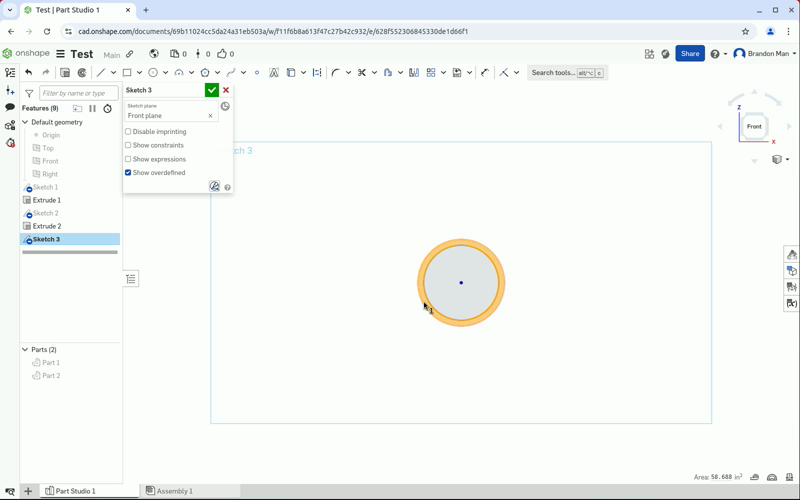
mouse_move(73, 352)
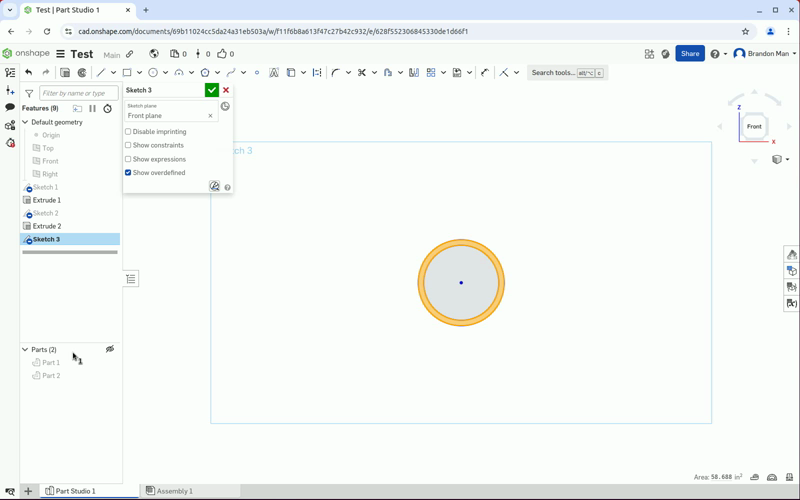
key(shift+y)
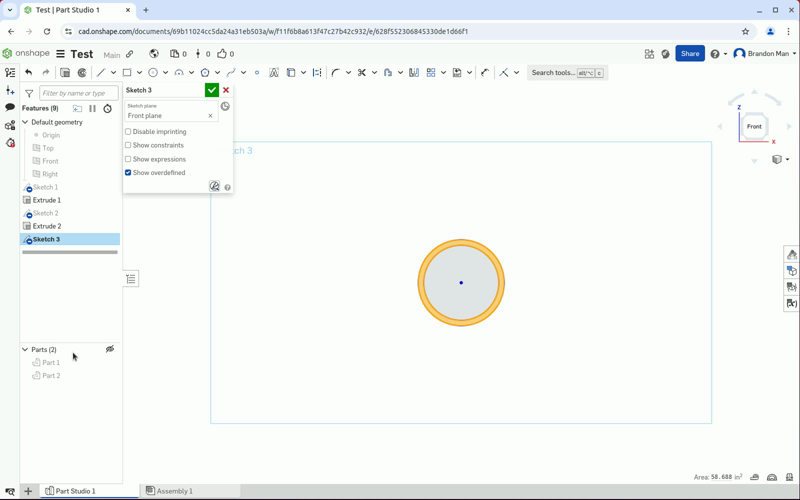
key(shift+e)
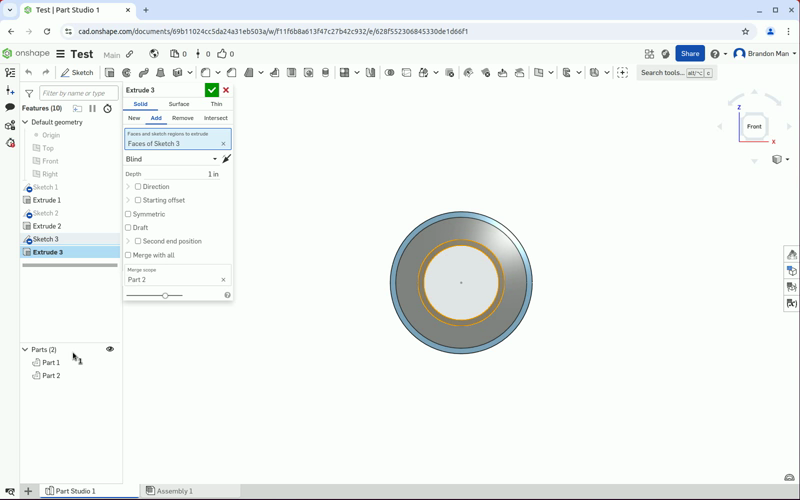
mouse_move(143, 106)
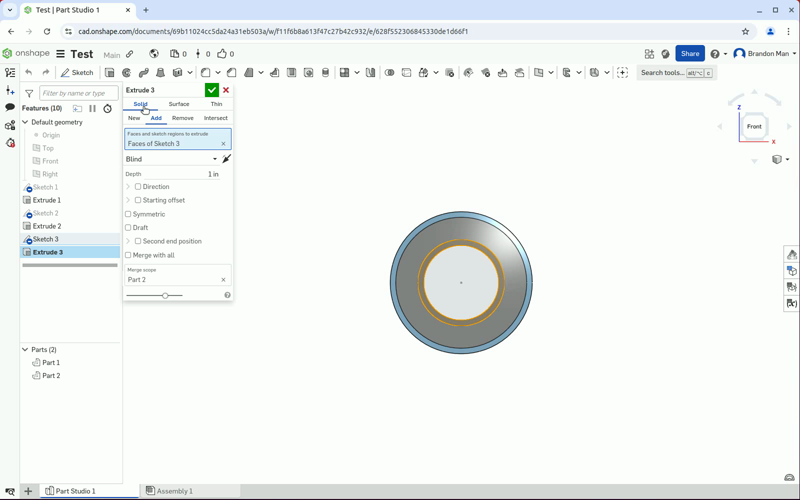
click(143, 106)
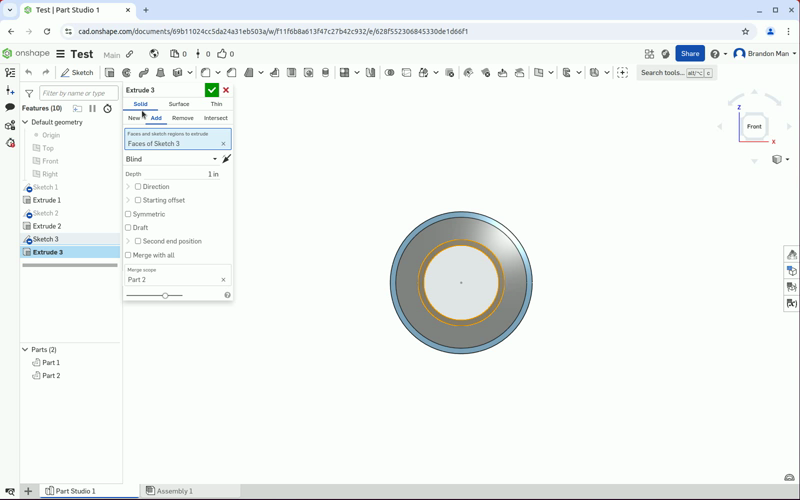
mouse_move(137, 120)
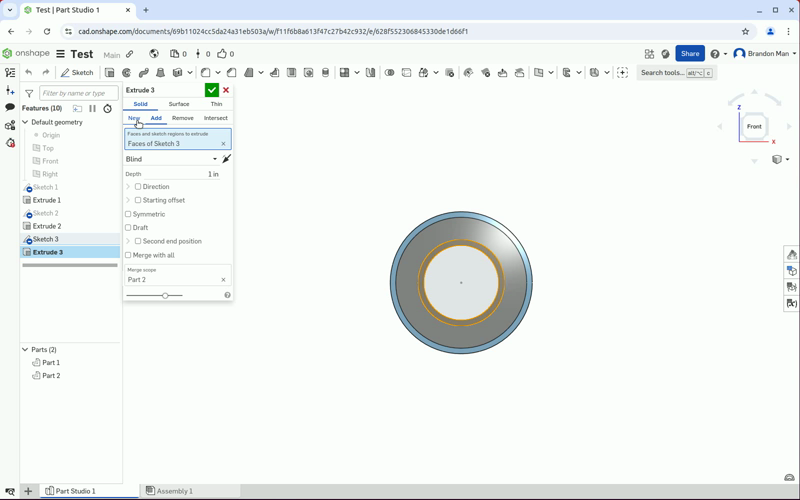
click(137, 120)
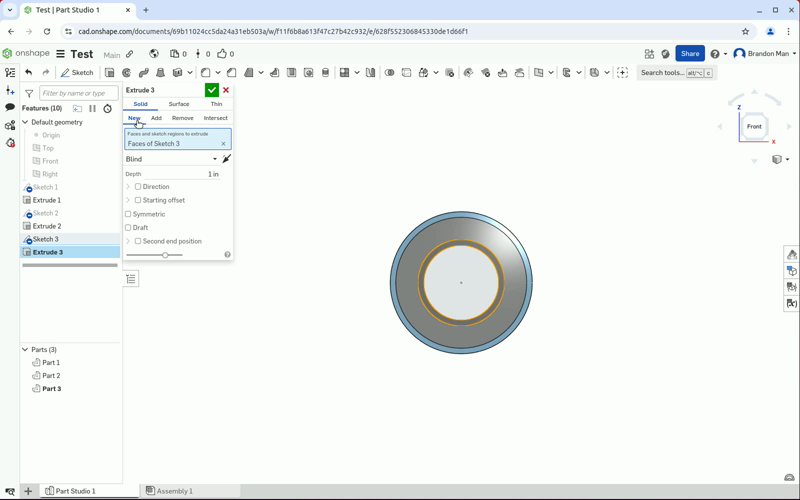
key(tab, 4)
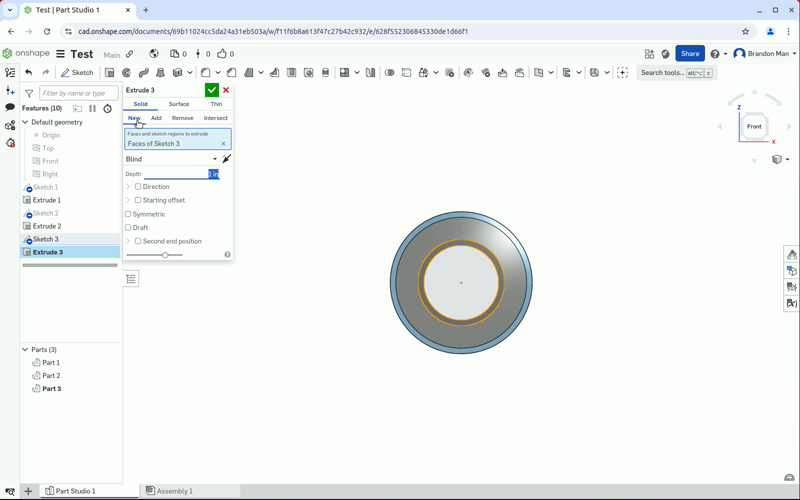
text(44.29)
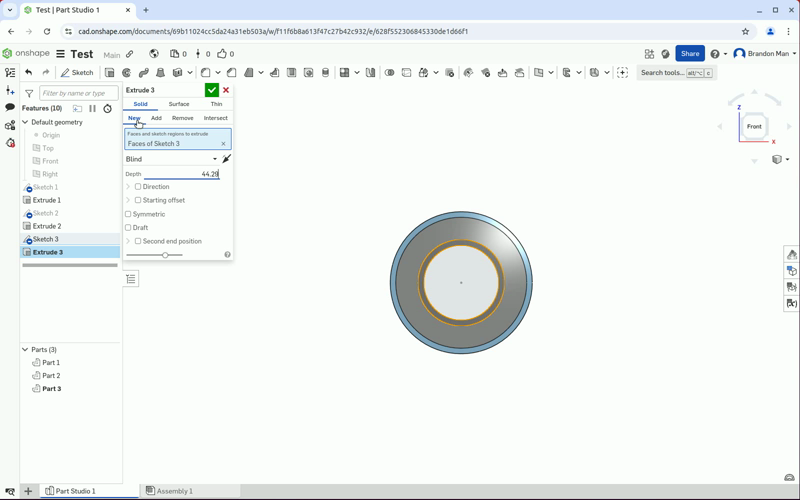
key(tab, 3)
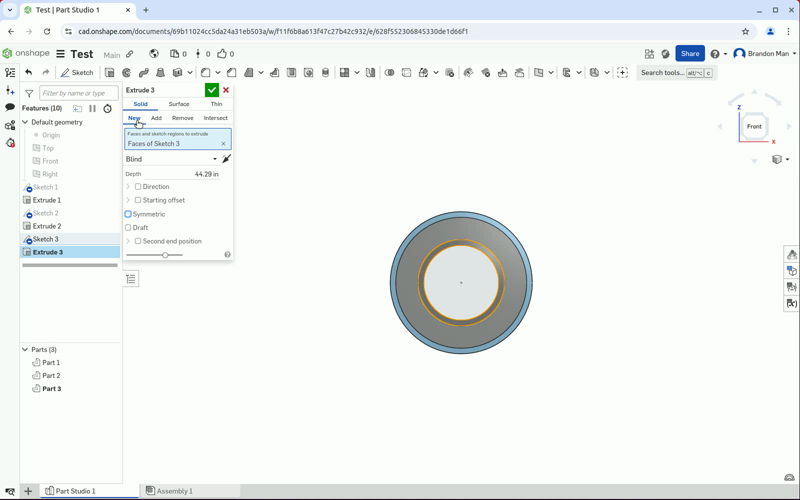
key(space)
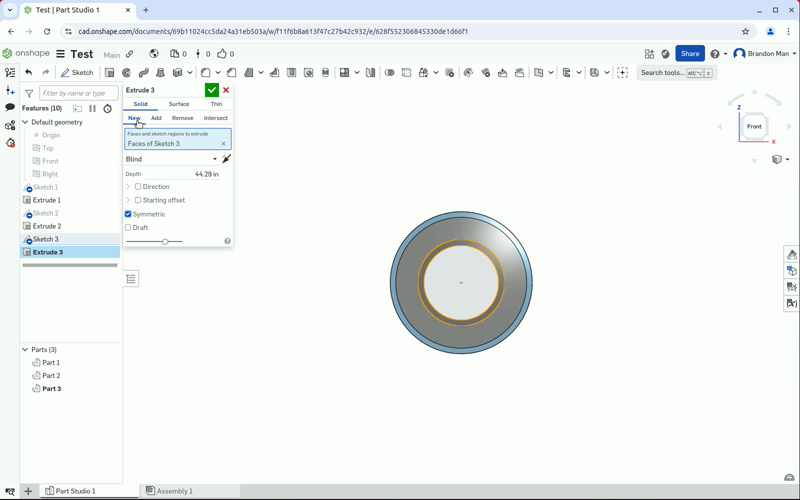
key(enter)
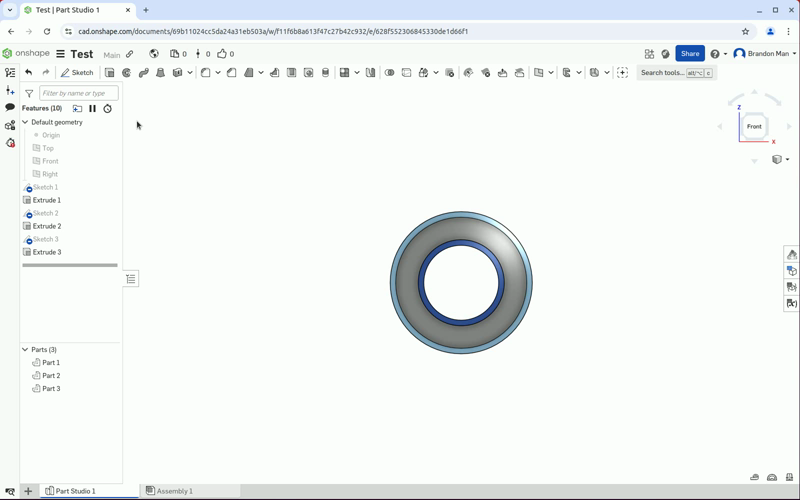
key(shift+h)
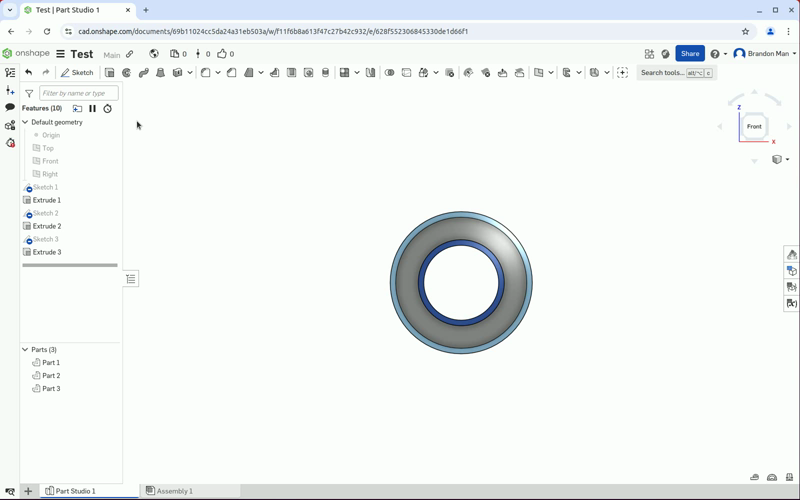
key(shift+h)
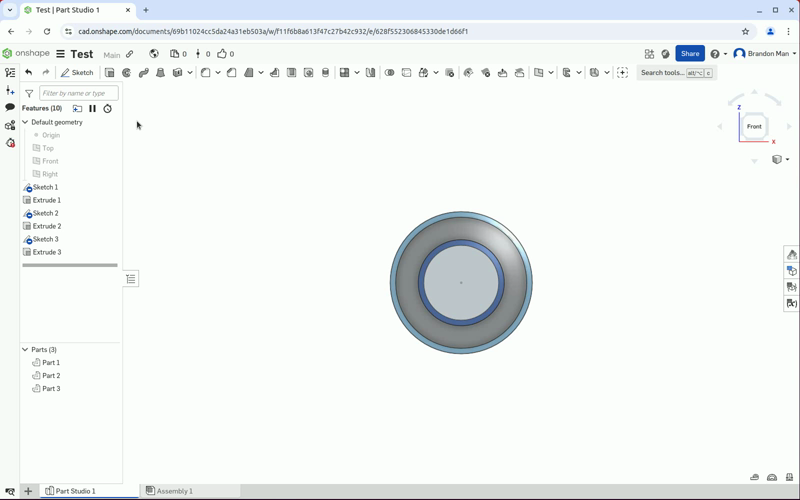
key(shift+7)
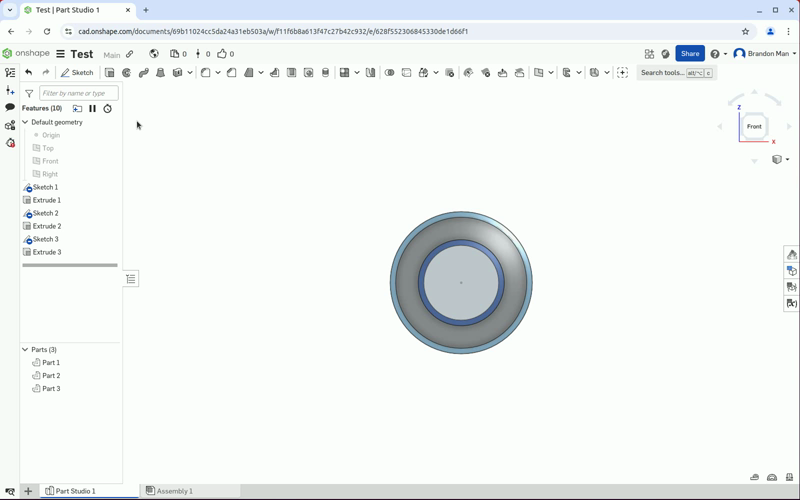
key(left, 2)
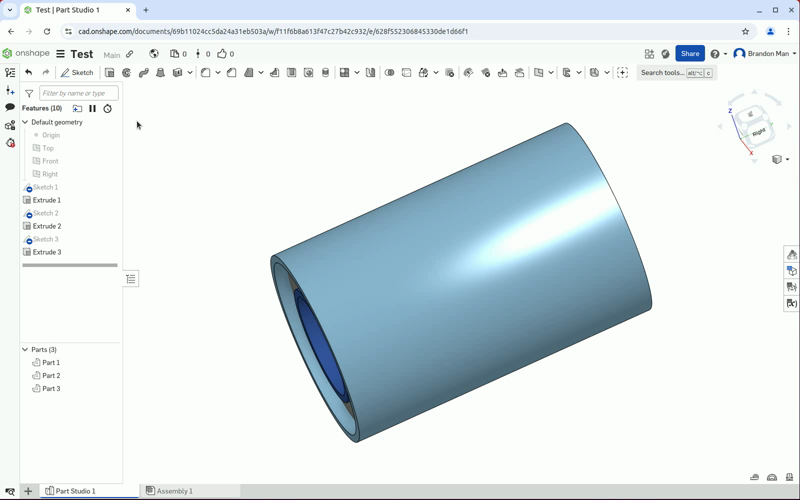
key(down, 2)
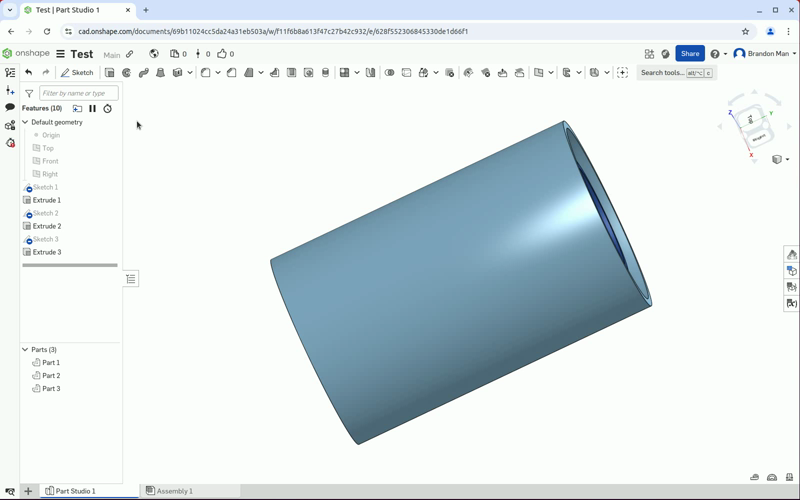
key(up, 2)
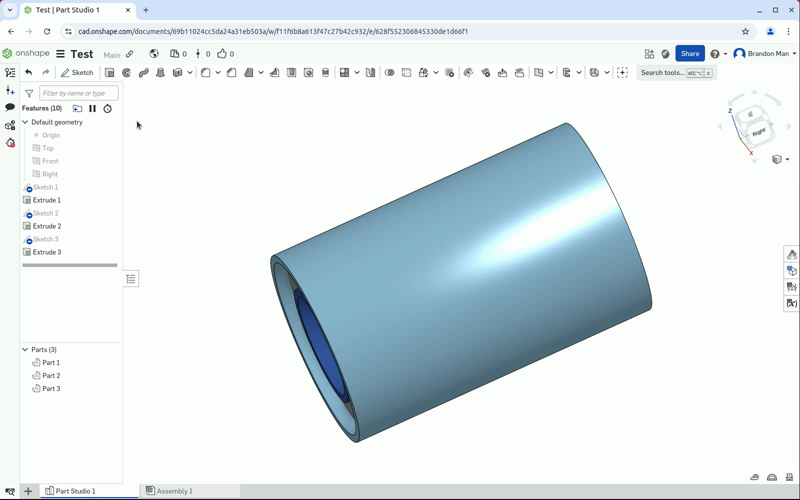
key(right, 2)
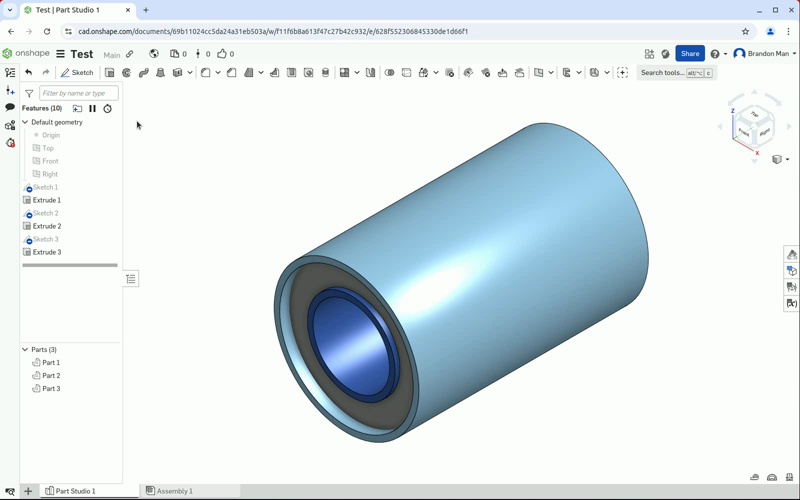
mouse_move(73, 189)
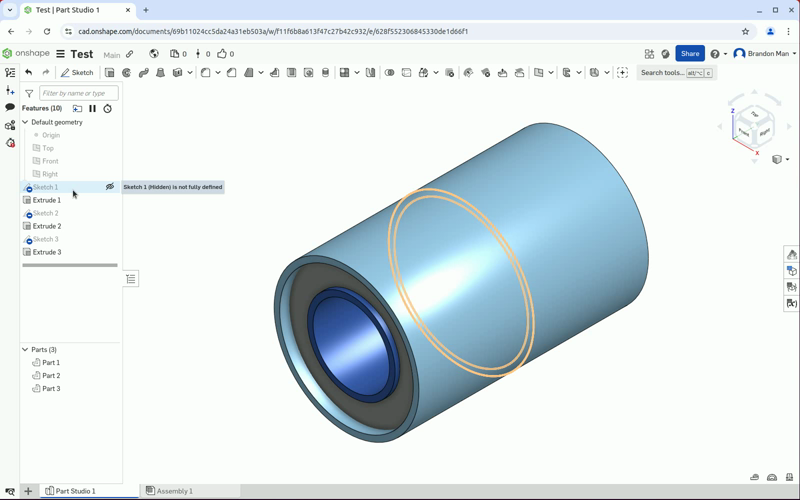
click(73, 189)